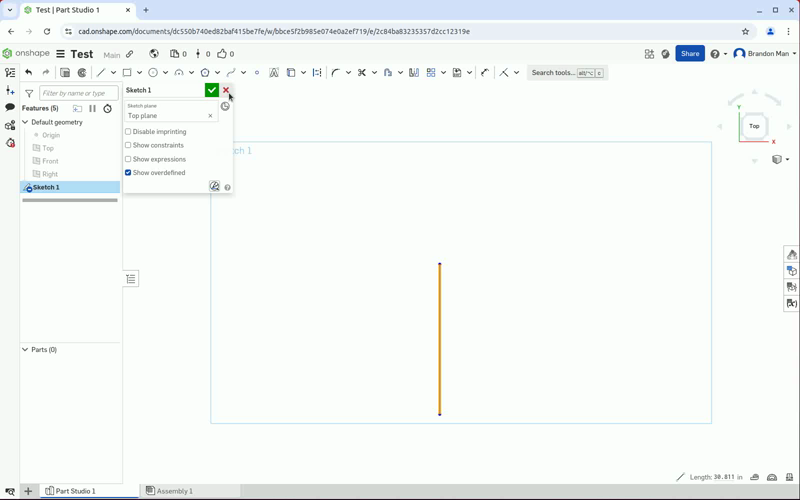
key(shift+h)
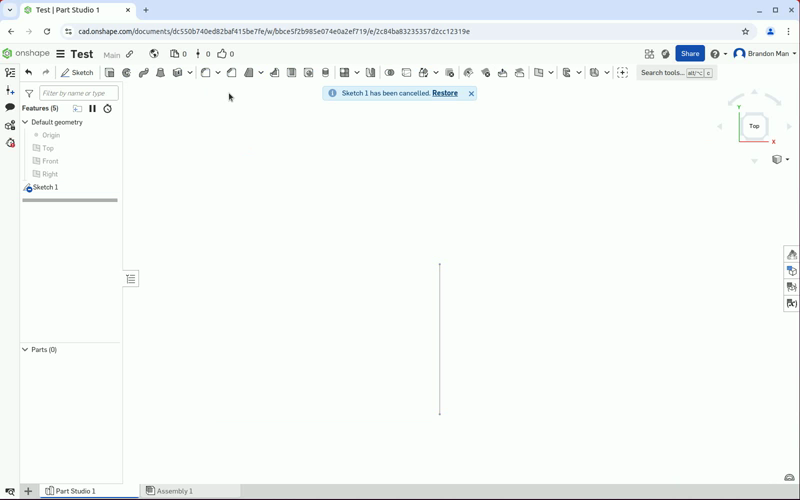
key(shift+s)
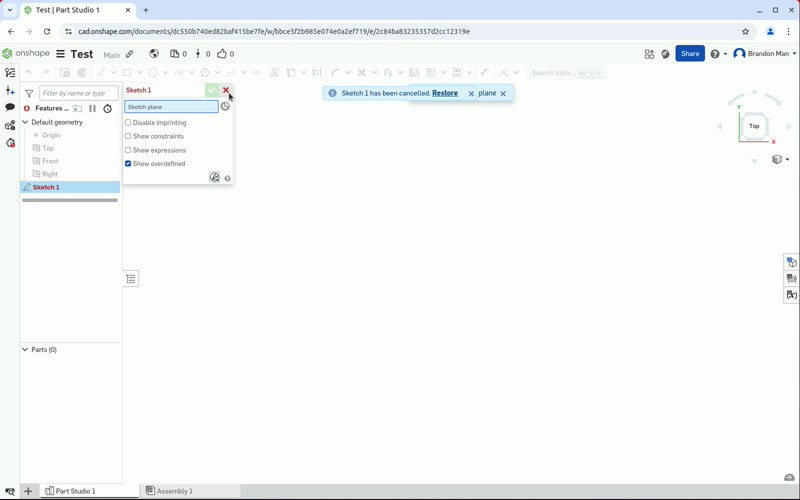
mouse_move(73, 150)
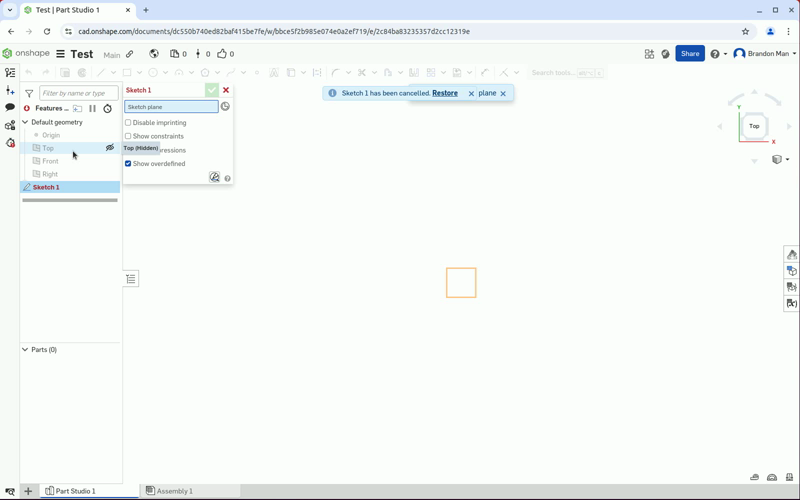
click(73, 150)
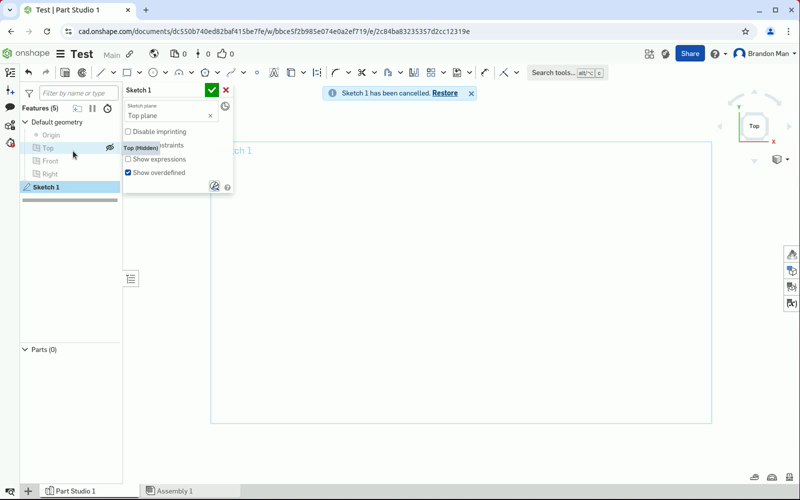
mouse_move(73, 352)
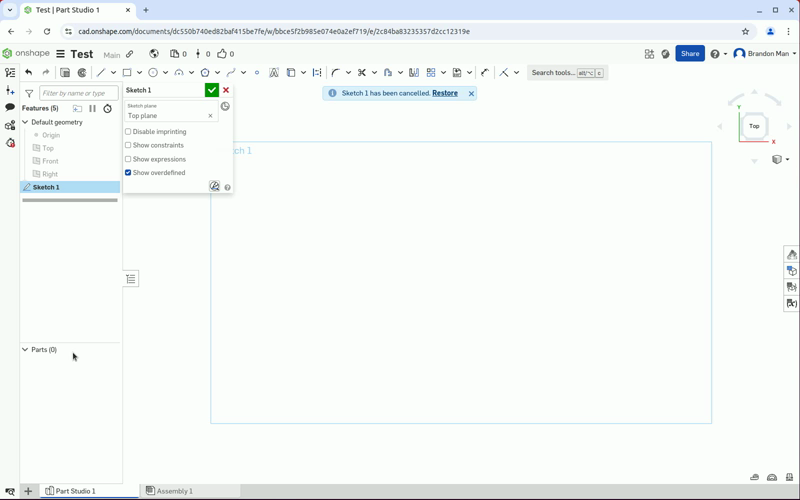
key(y)
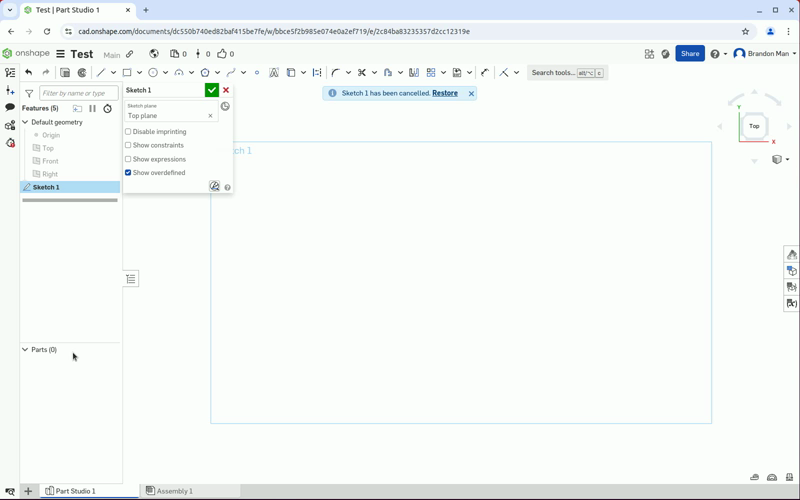
key(l)
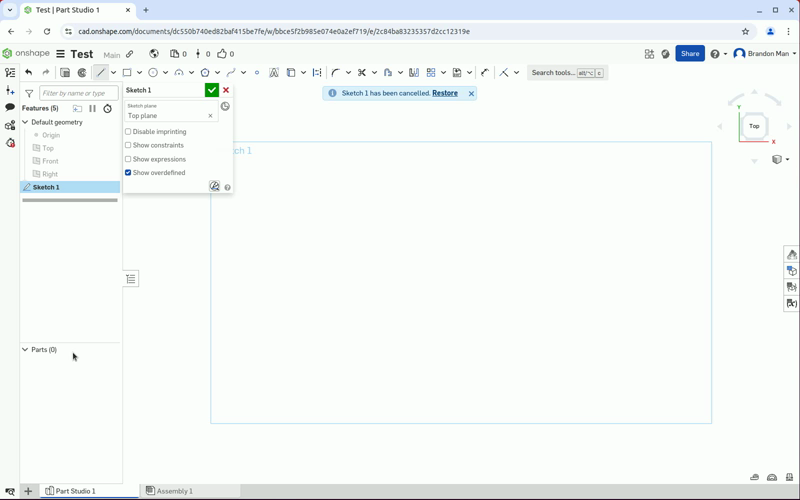
key_down(shift)
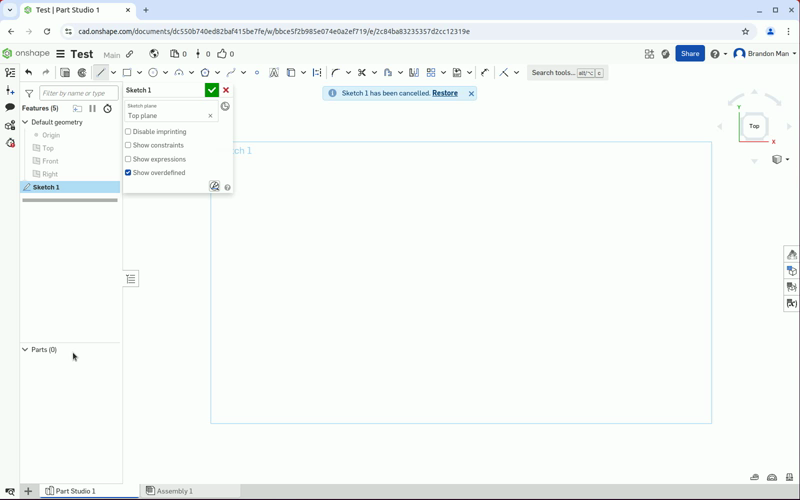
mouse_move(446, 305)
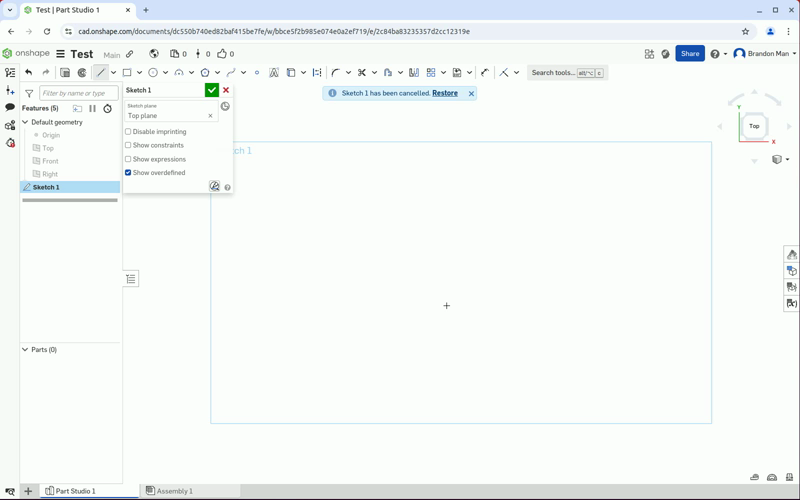
click(446, 305)
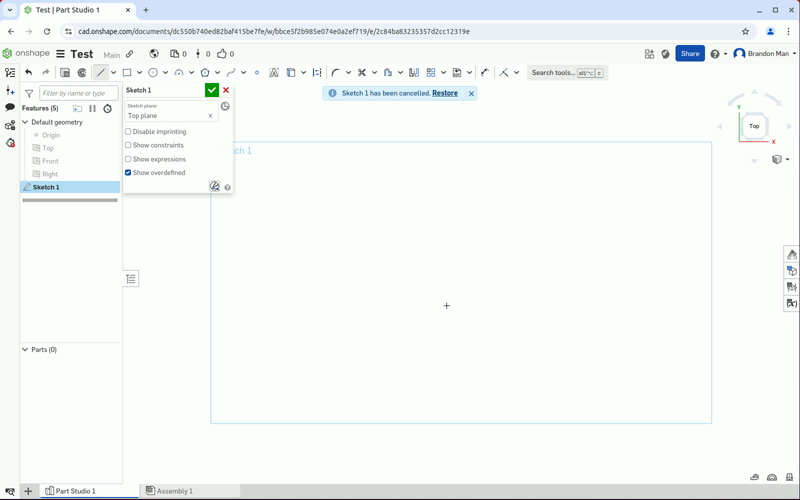
key_up(shift)
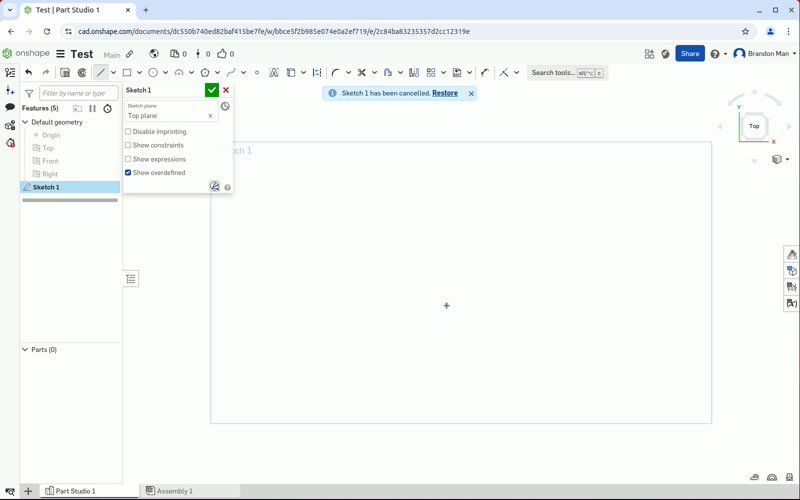
key_down(shift)
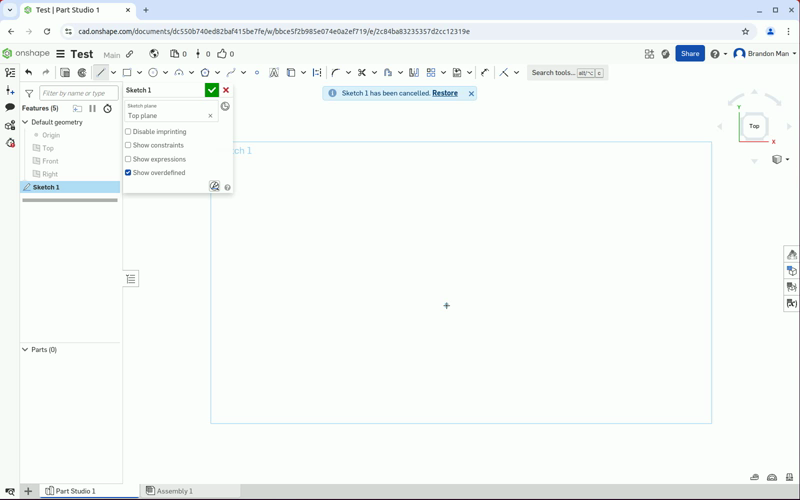
mouse_move(476, 305)
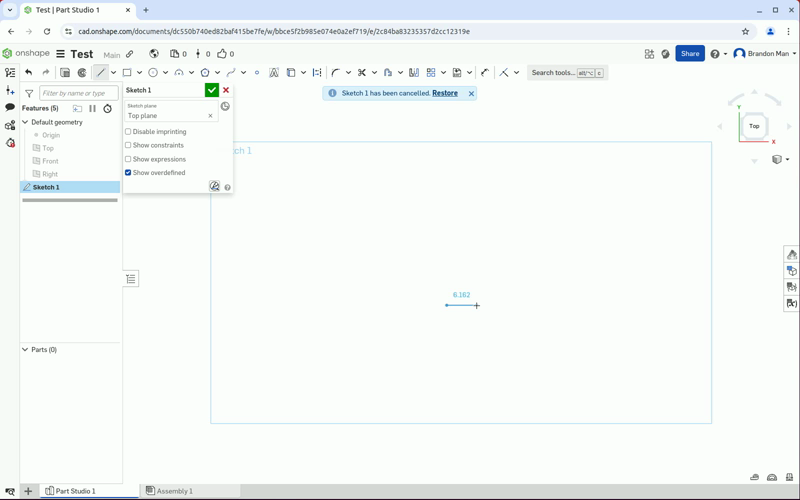
mouse_move(475, 305)
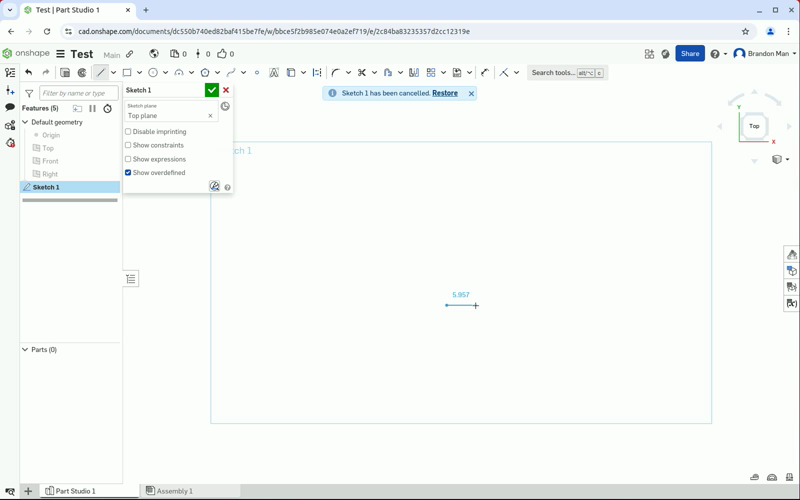
click(475, 305)
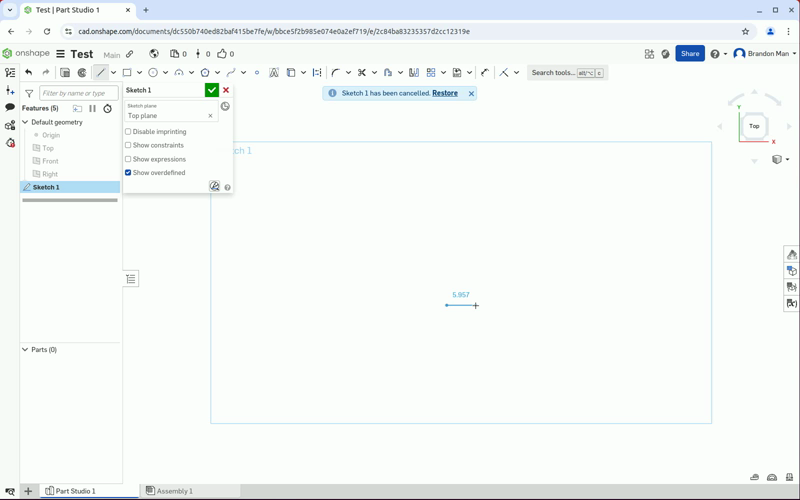
key_up(shift)
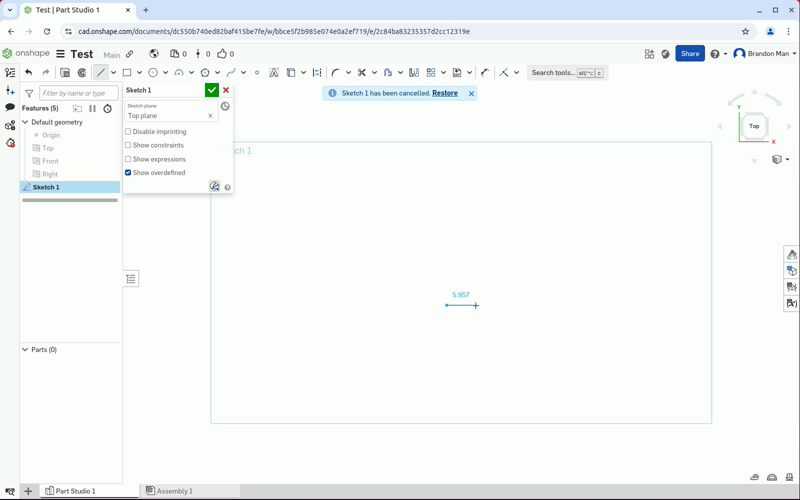
key_down(shift)
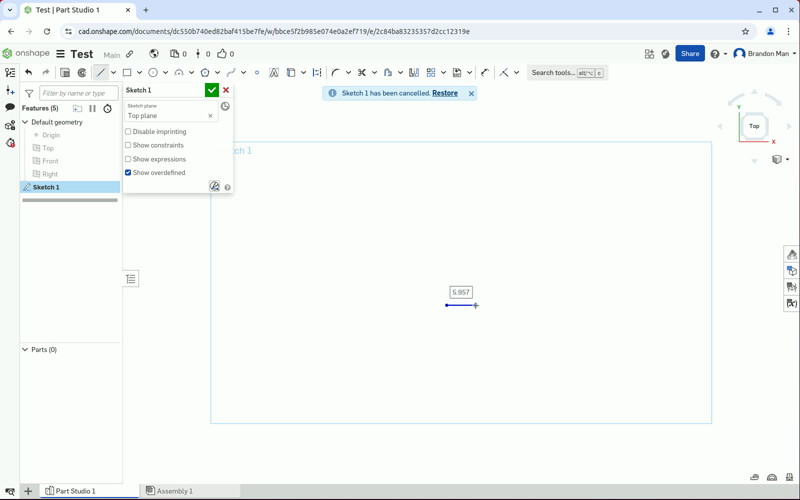
mouse_move(505, 305)
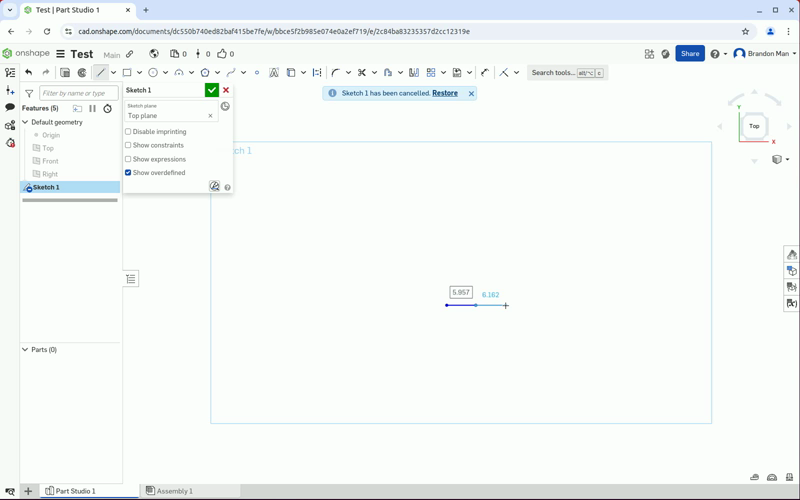
mouse_move(475, 261)
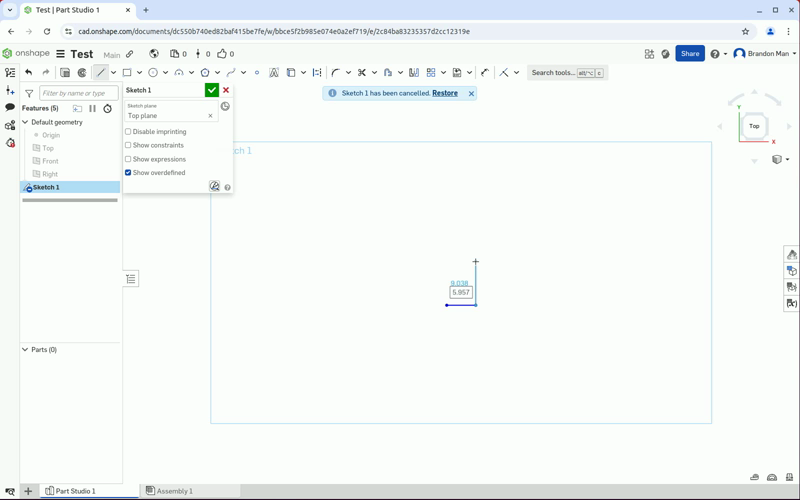
click(475, 261)
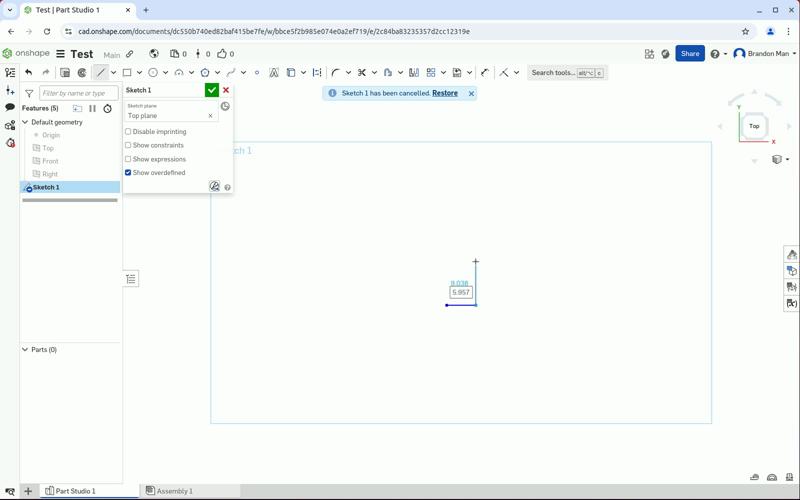
key_up(shift)
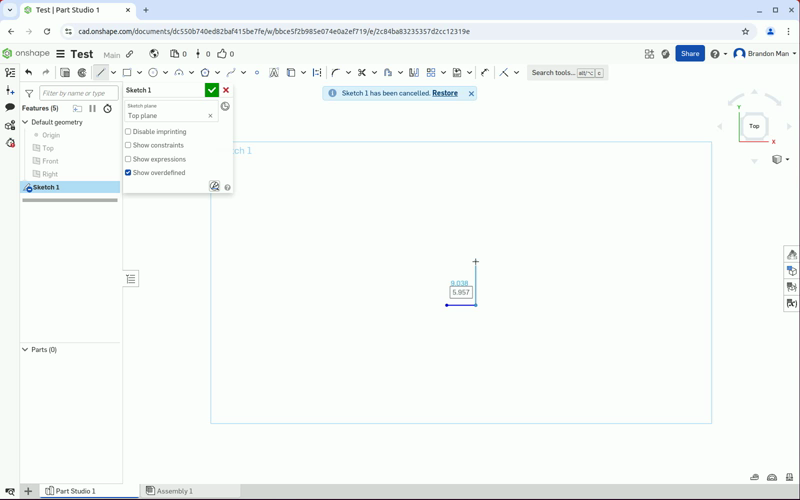
key_down(shift)
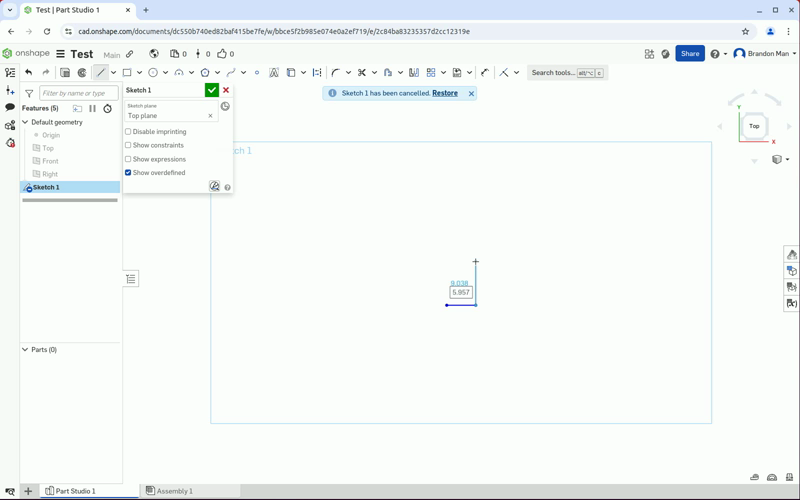
mouse_move(505, 261)
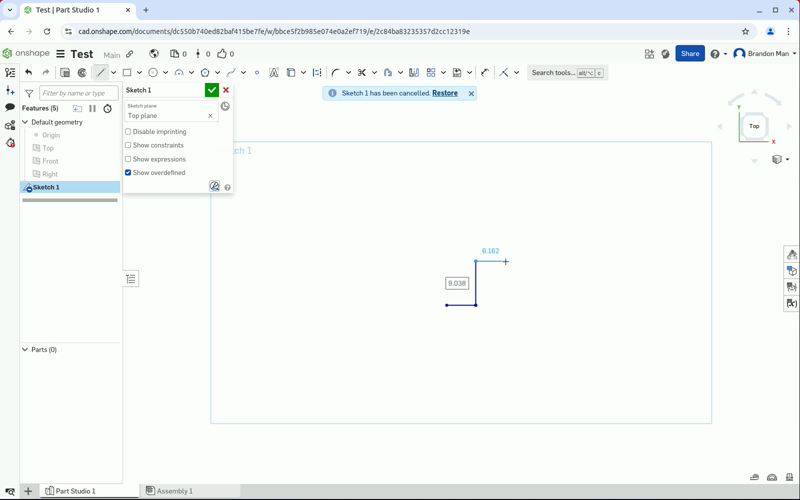
mouse_move(446, 261)
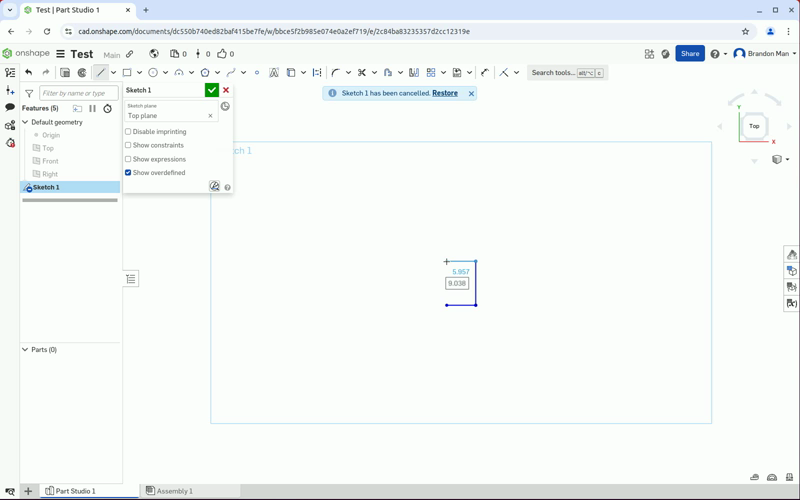
click(446, 261)
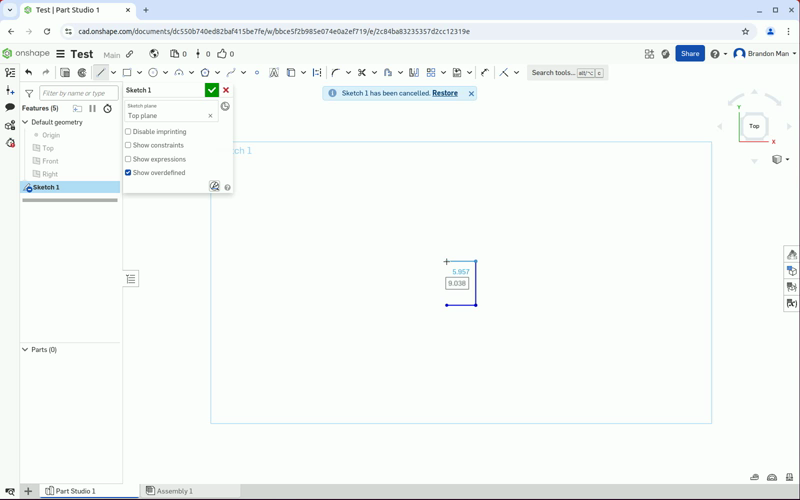
key_up(shift)
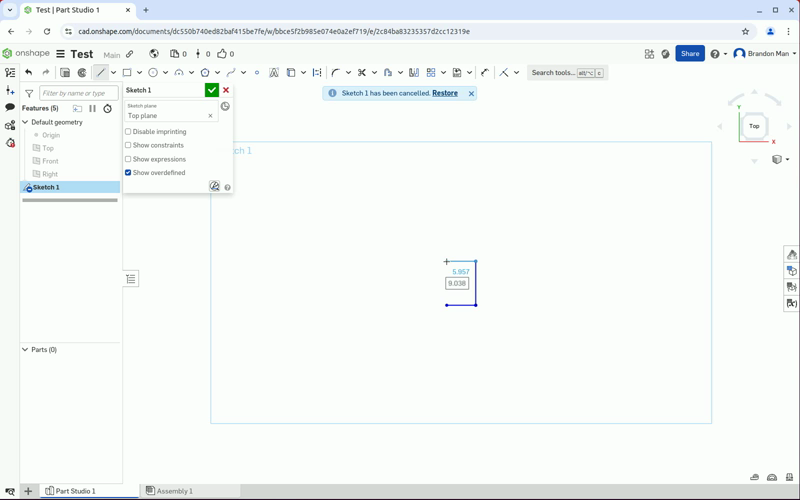
mouse_move(476, 261)
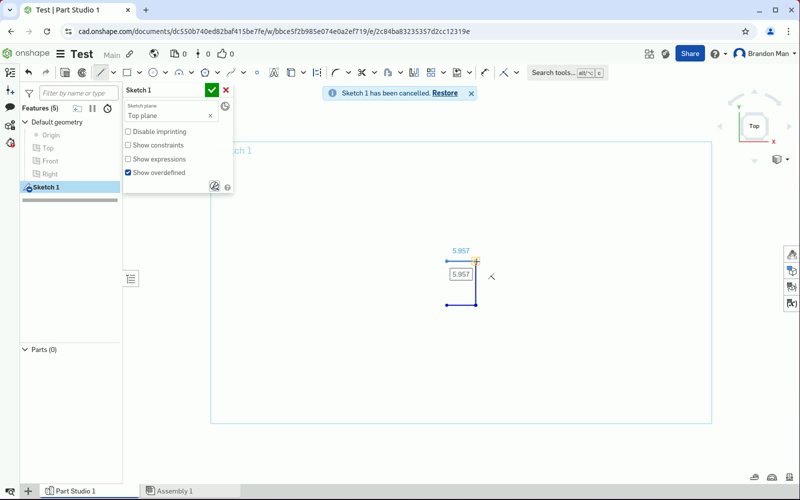
key_down(shift)
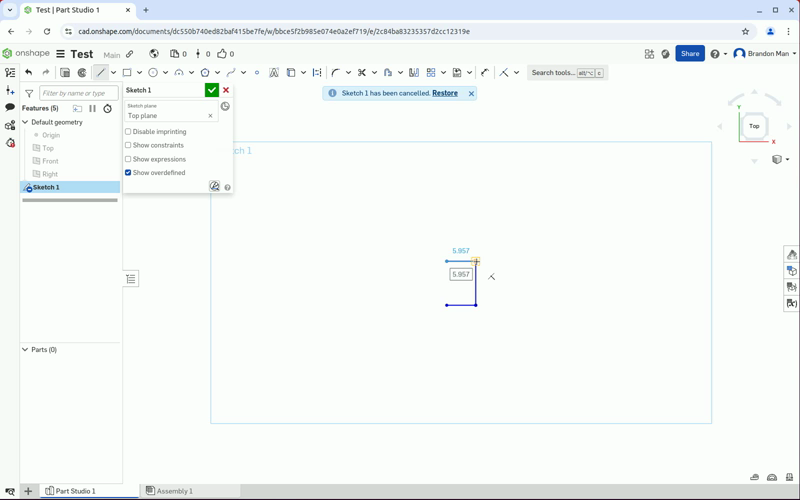
mouse_move(446, 305)
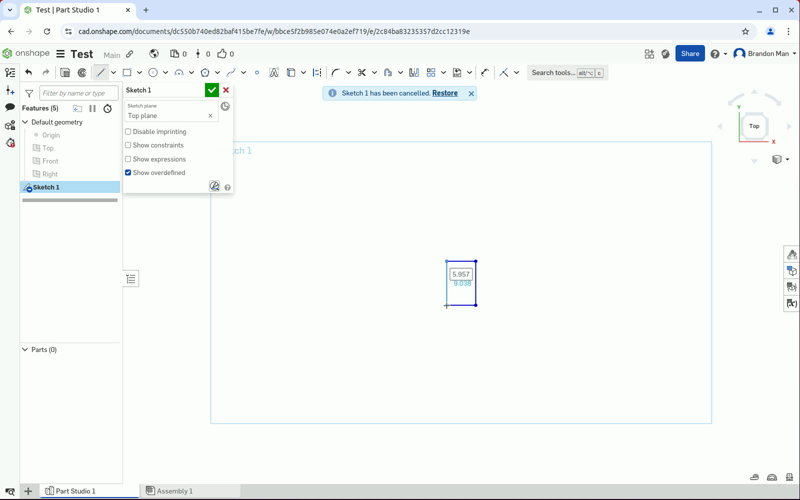
key_up(shift)
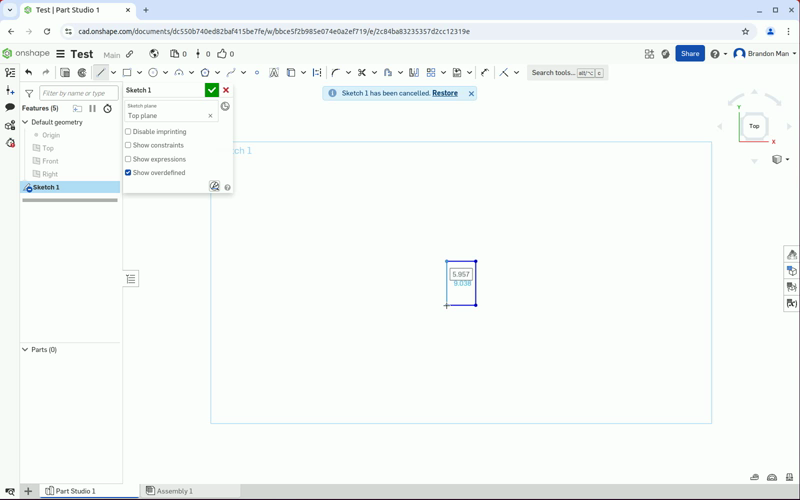
click(446, 305)
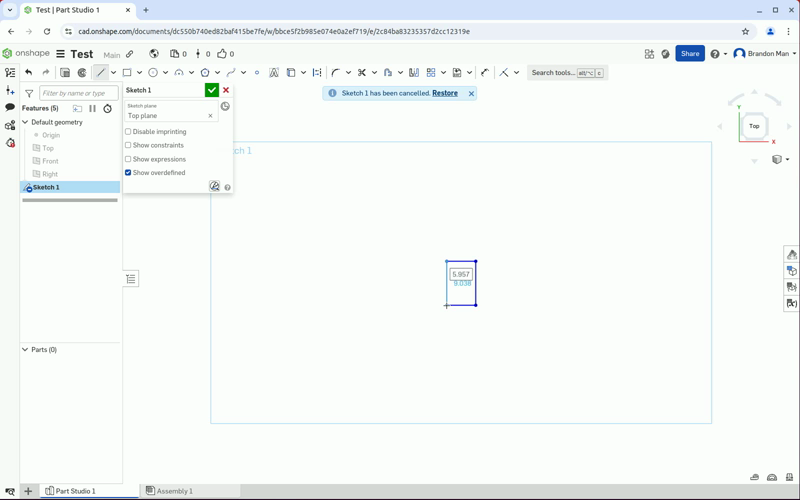
key(esc)
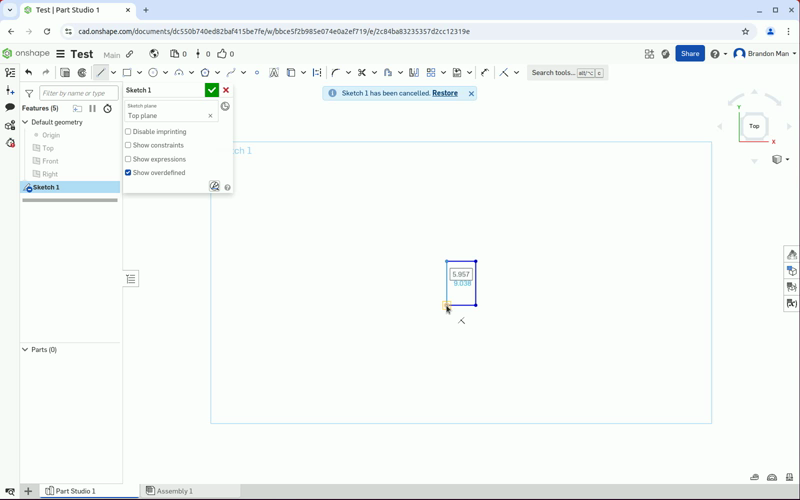
mouse_move(454, 285)
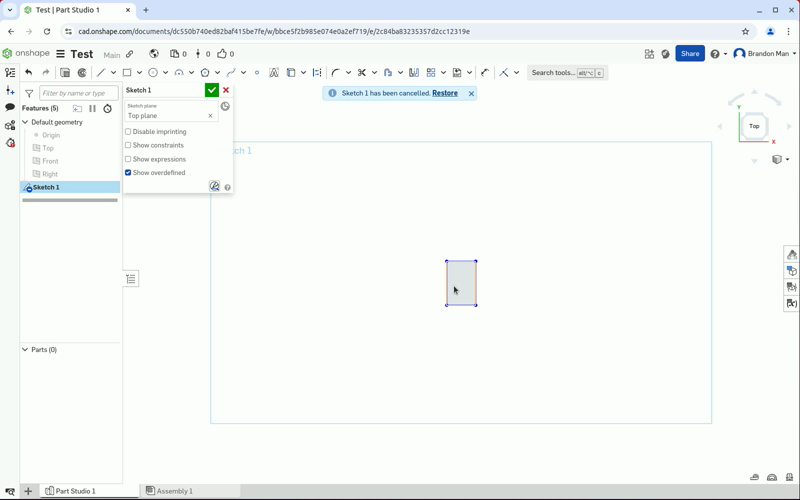
scroll(6)
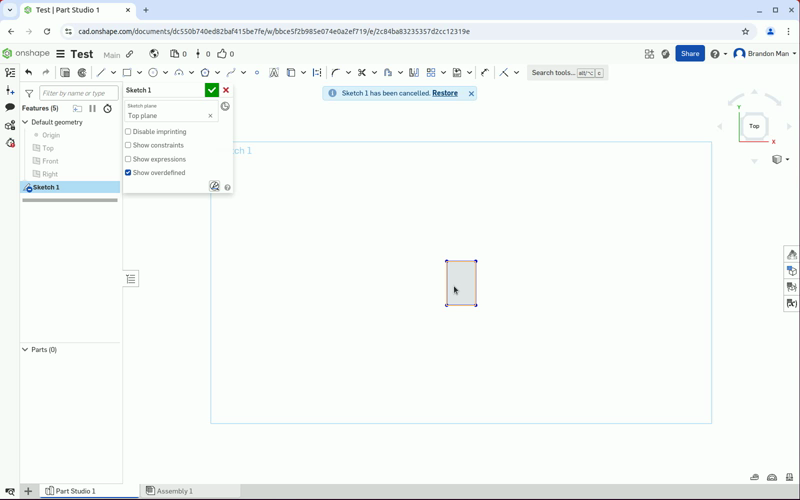
scroll(6)
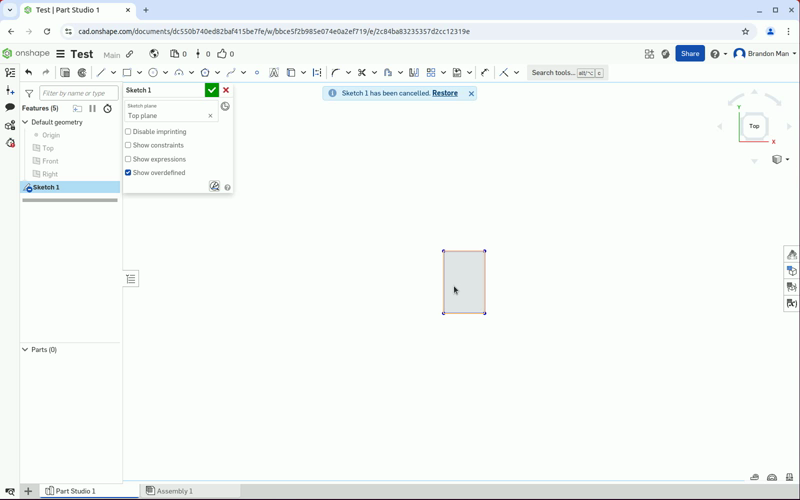
scroll(6)
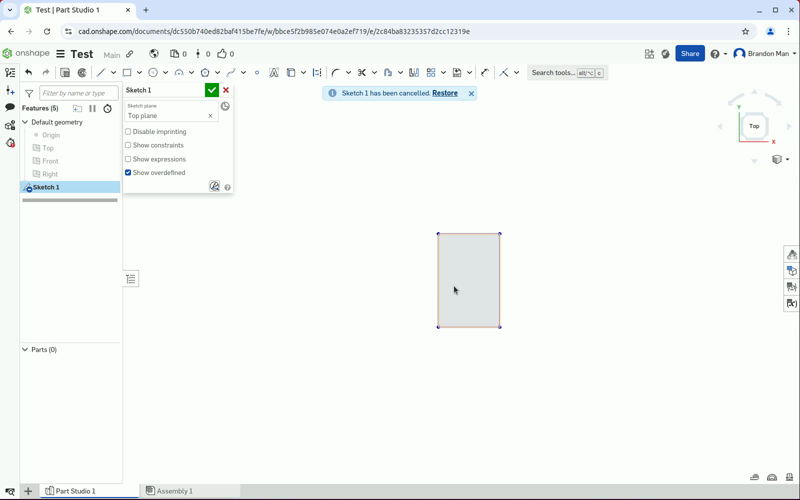
scroll(6)
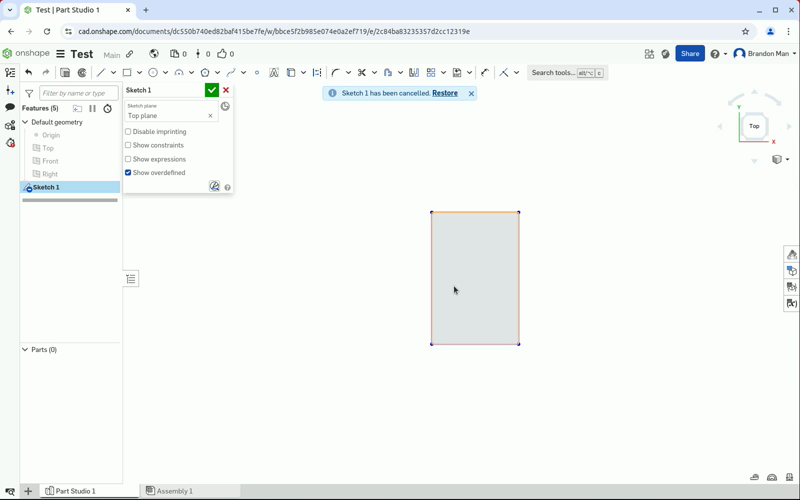
scroll(6)
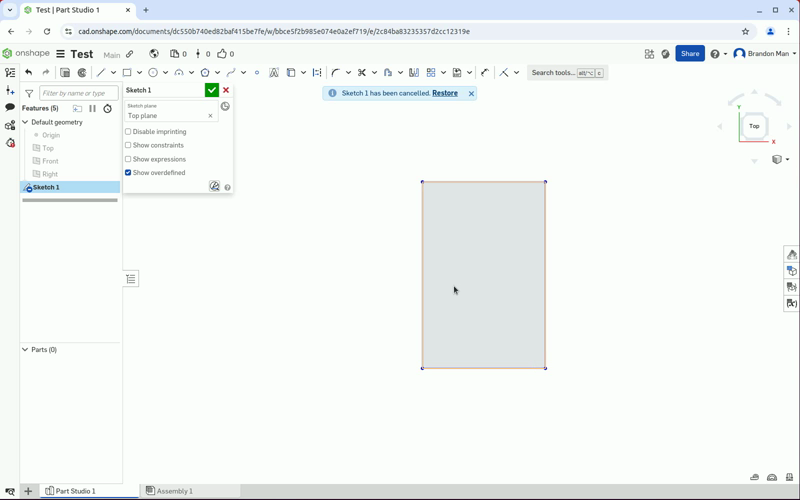
scroll(6)
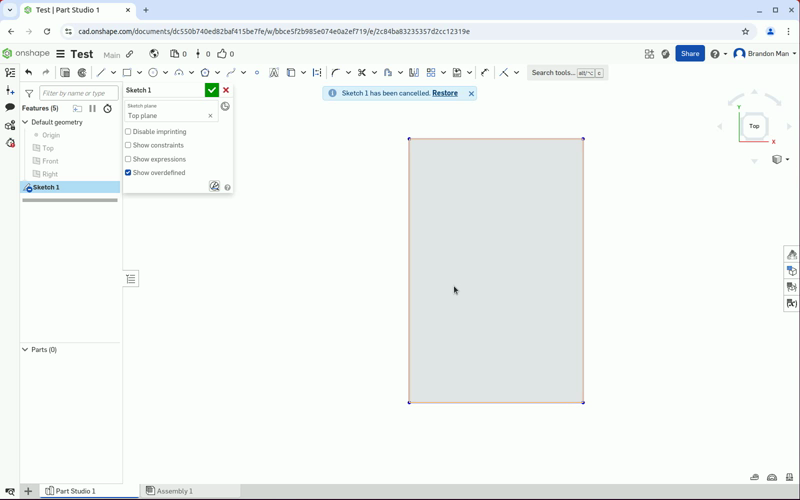
scroll(6)
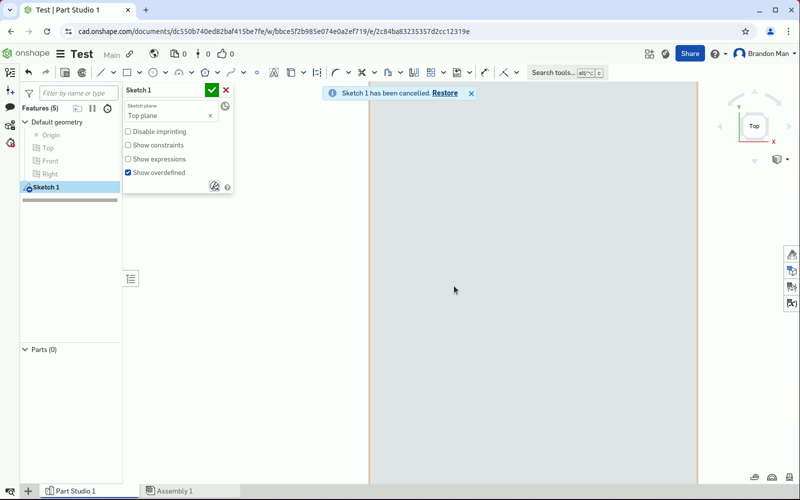
click(454, 285)
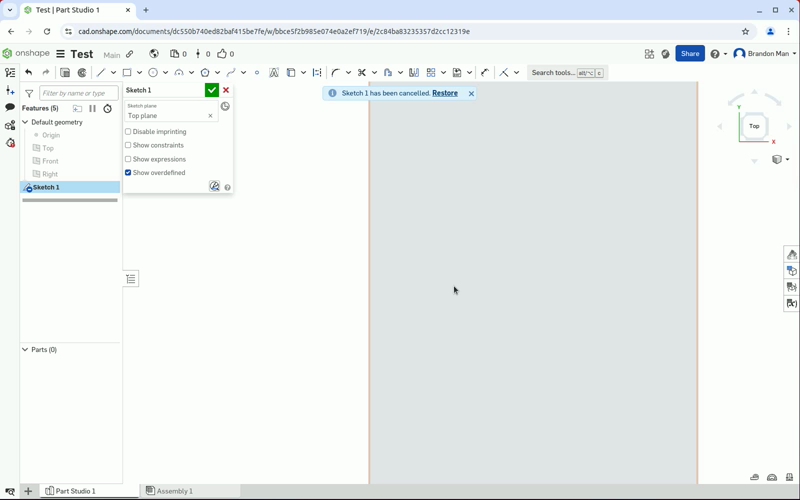
scroll(-6)
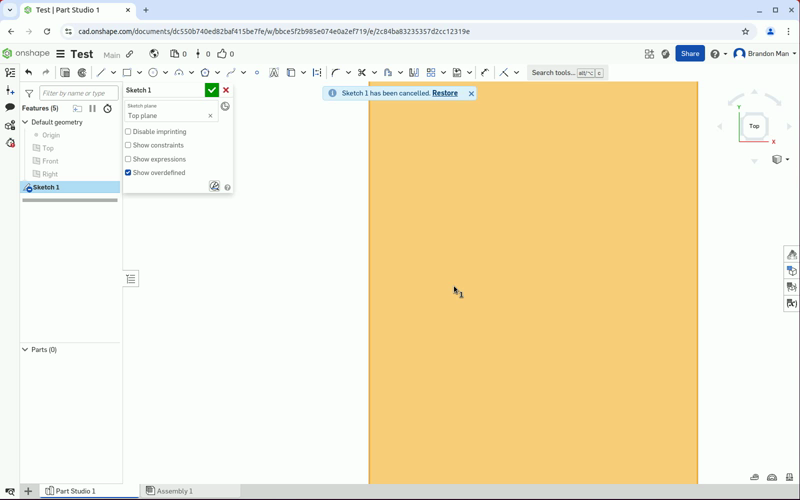
scroll(-6)
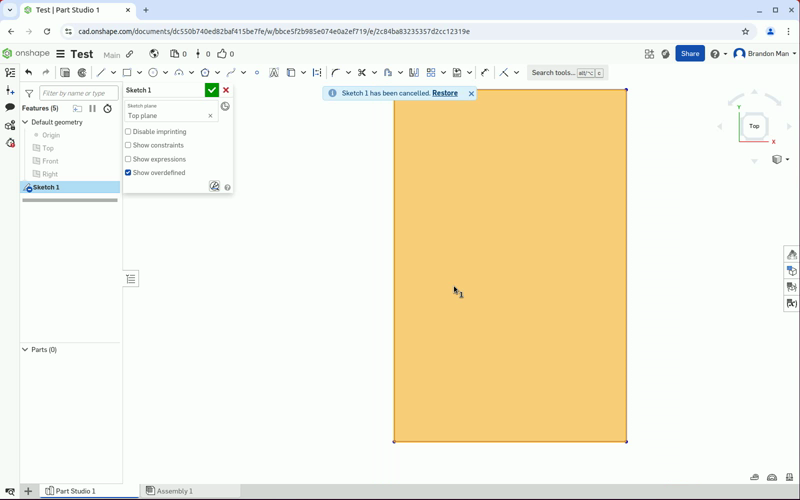
scroll(-6)
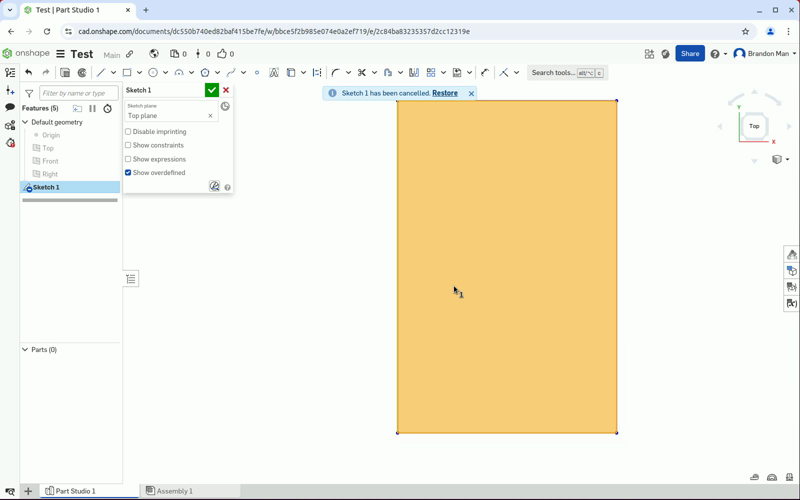
scroll(-6)
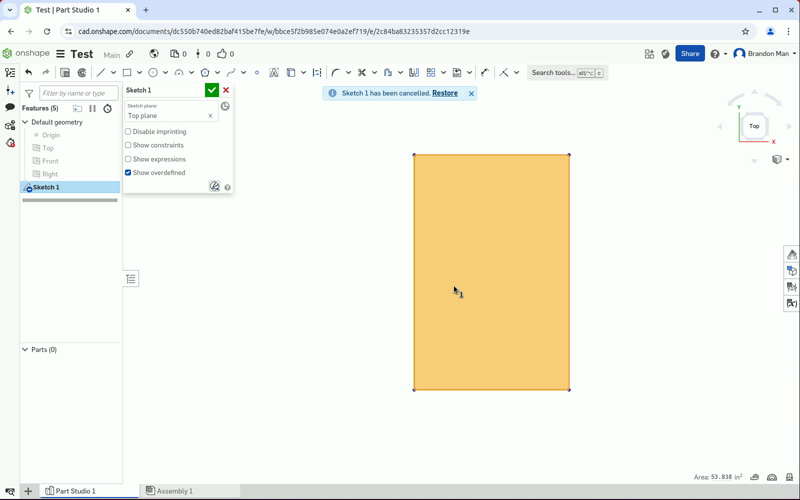
scroll(-6)
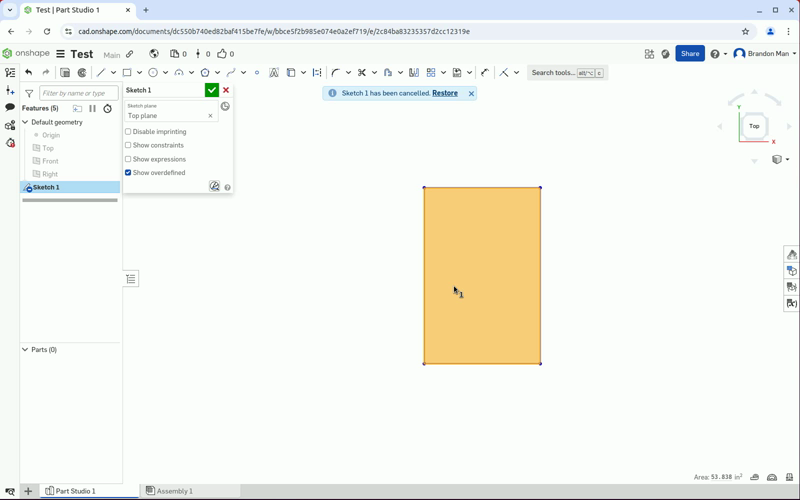
scroll(-6)
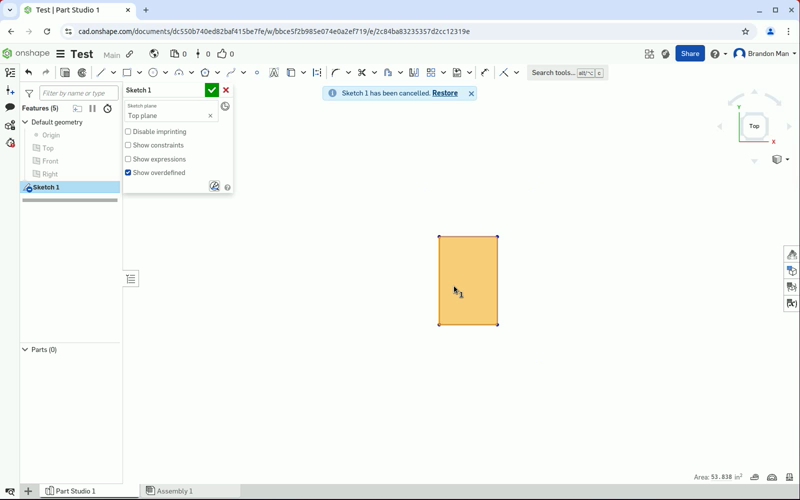
scroll(-6)
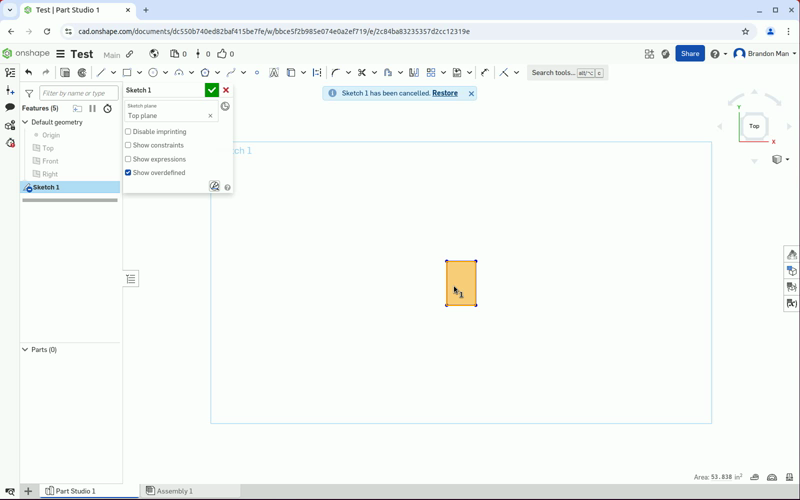
mouse_move(73, 352)
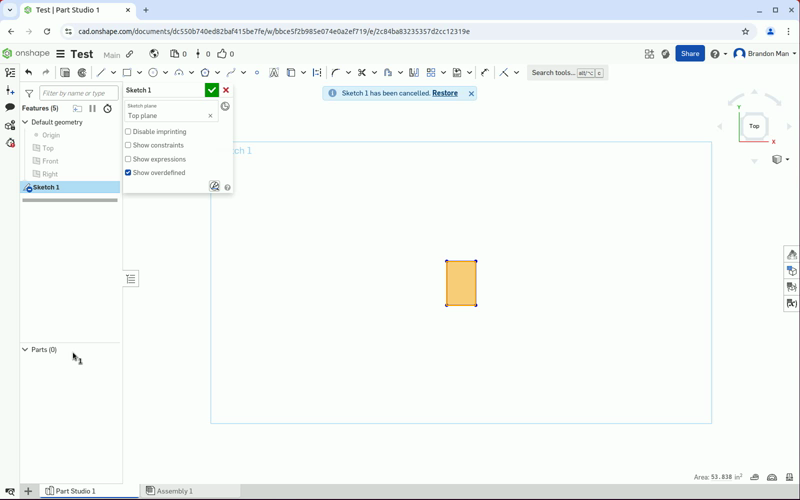
key(shift+y)
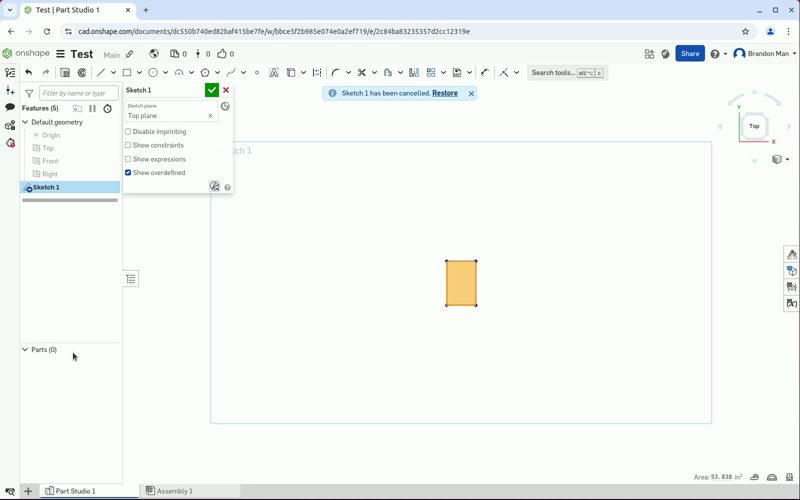
key(shift+e)
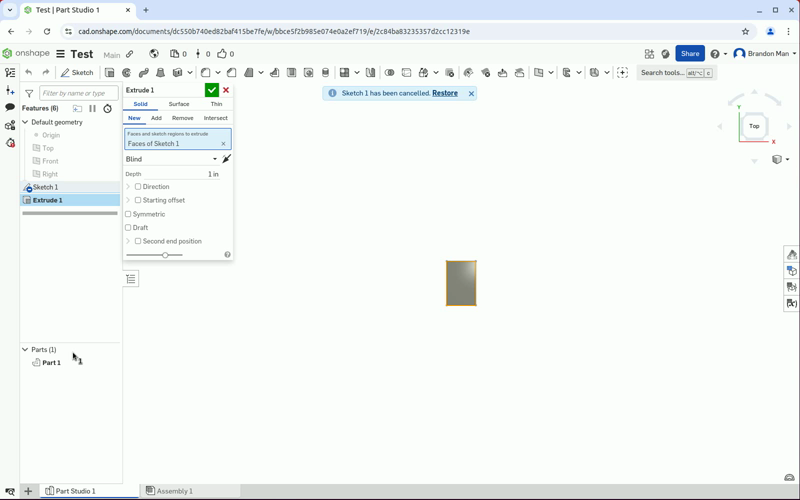
mouse_move(143, 106)
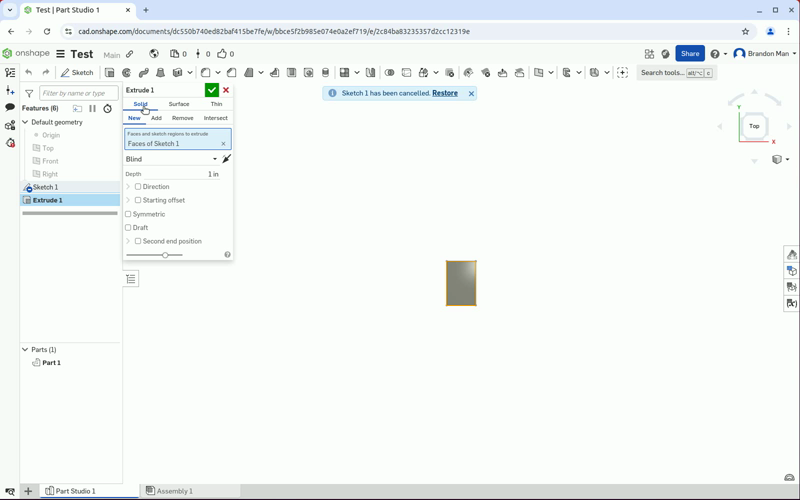
click(143, 106)
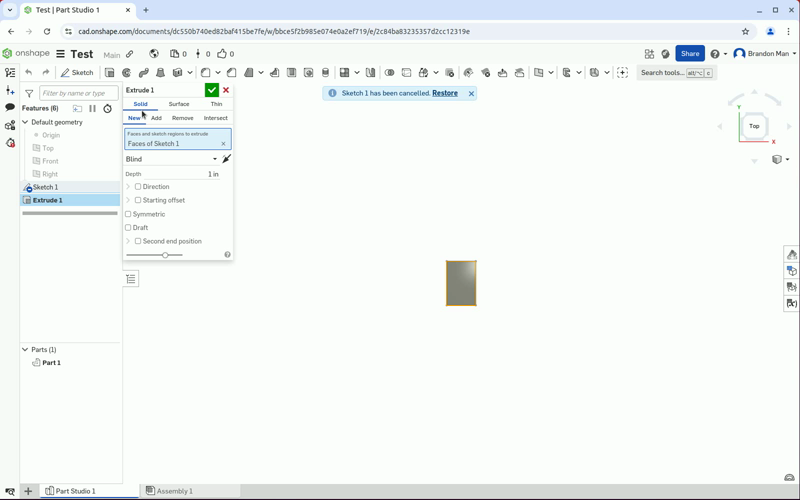
mouse_move(137, 120)
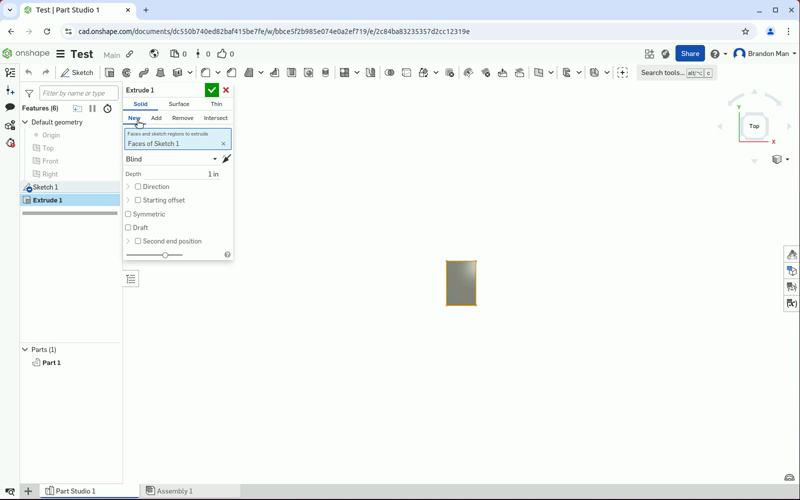
click(137, 120)
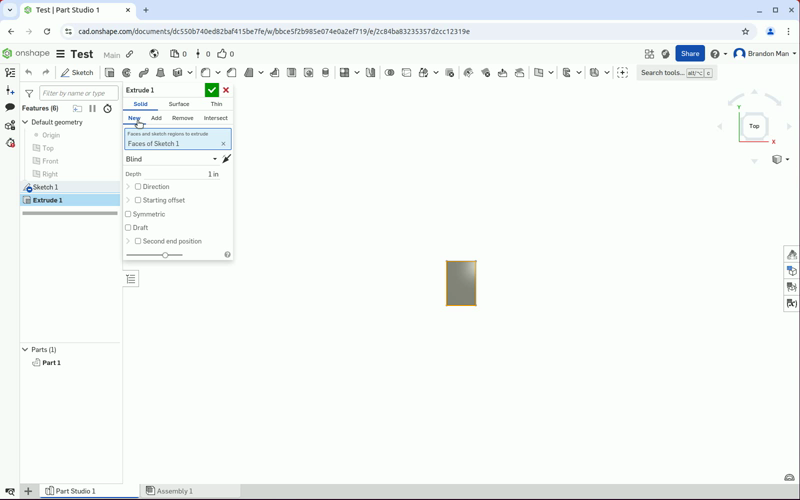
key(tab, 4)
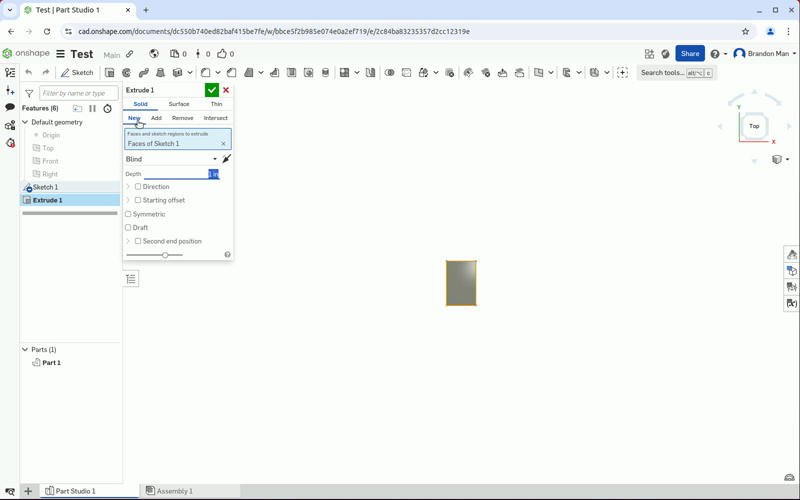
text(17.812)
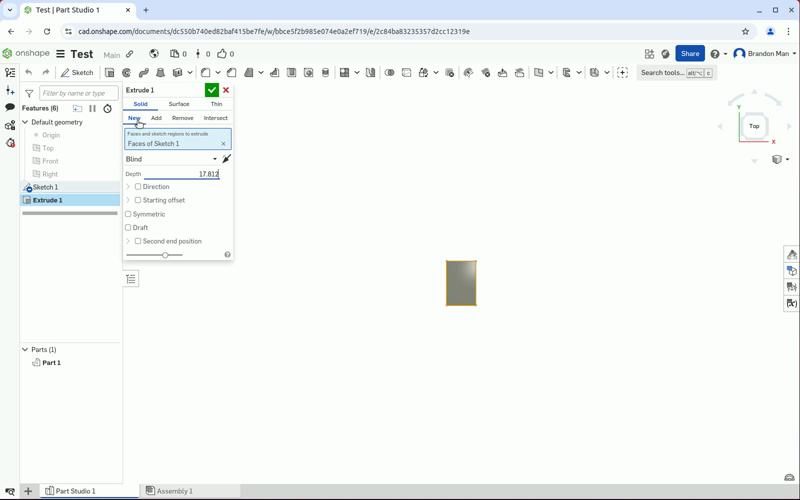
key(tab, 3)
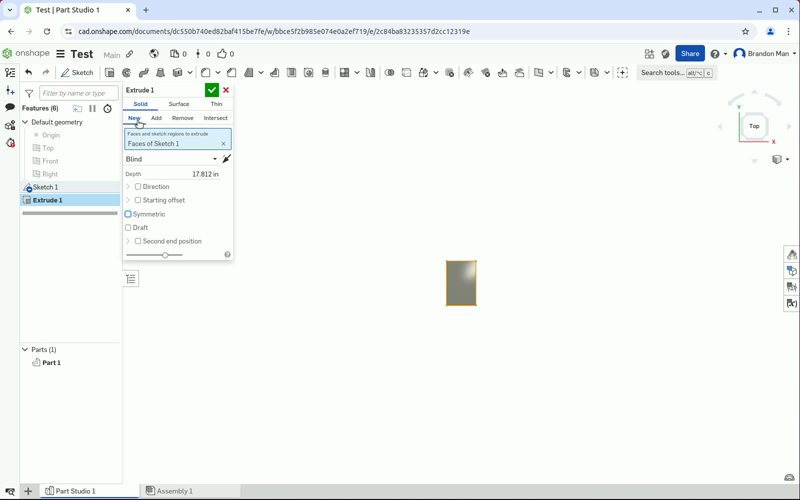
key(space)
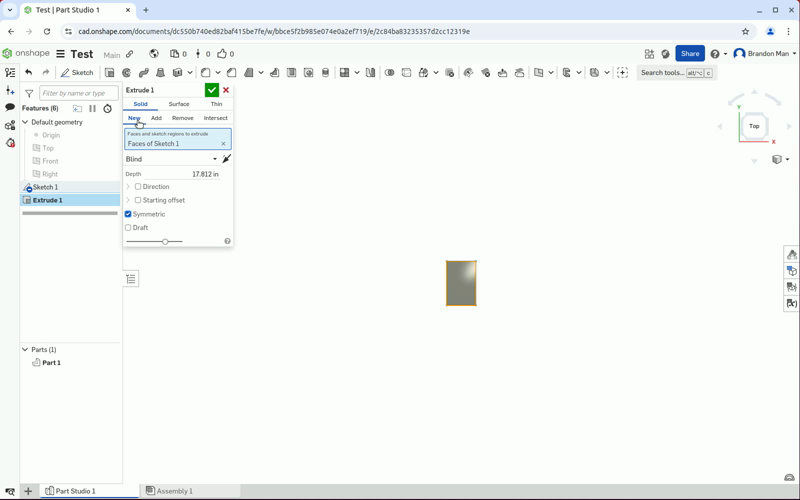
key(enter)
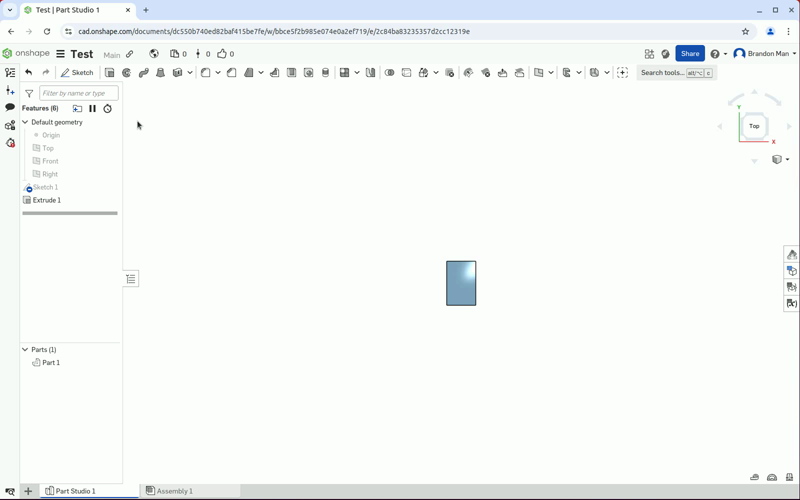
key(shift+h)
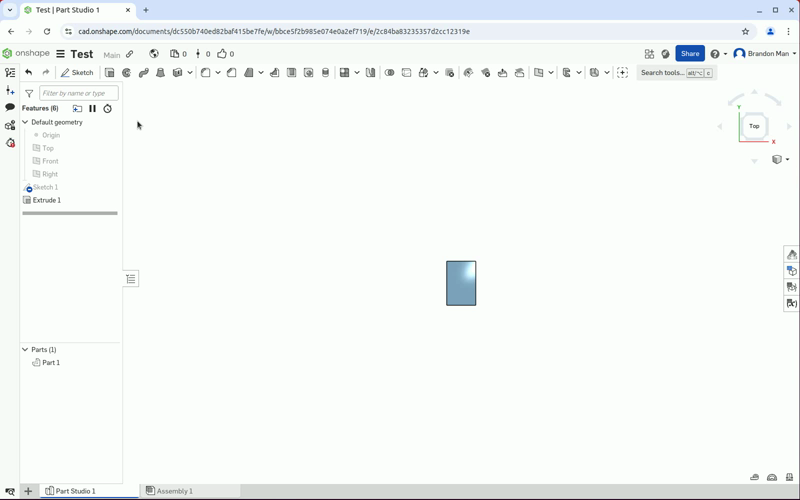
key(shift+h)
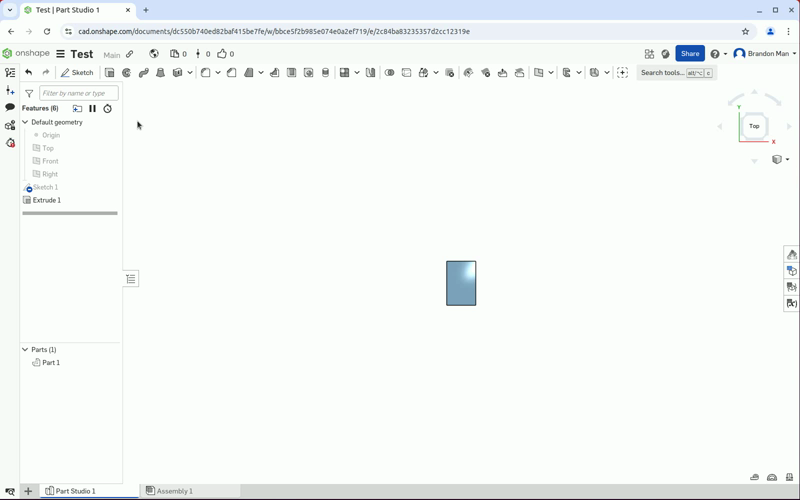
mouse_move(73, 189)
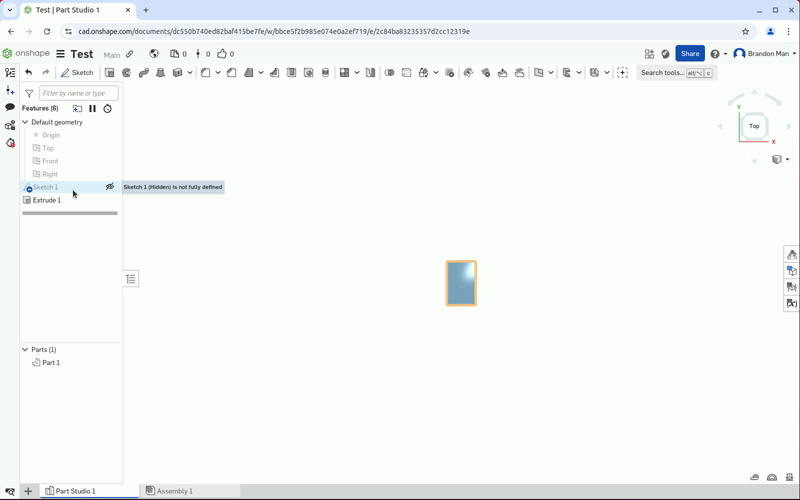
click(73, 189)
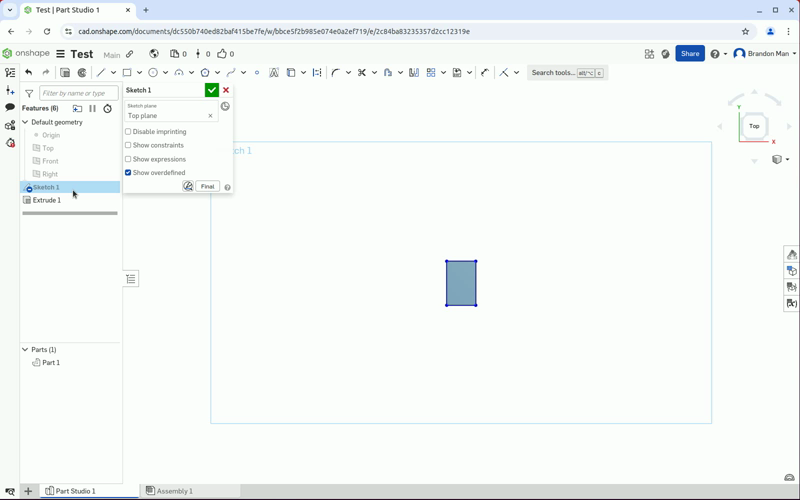
mouse_move(229, 92)
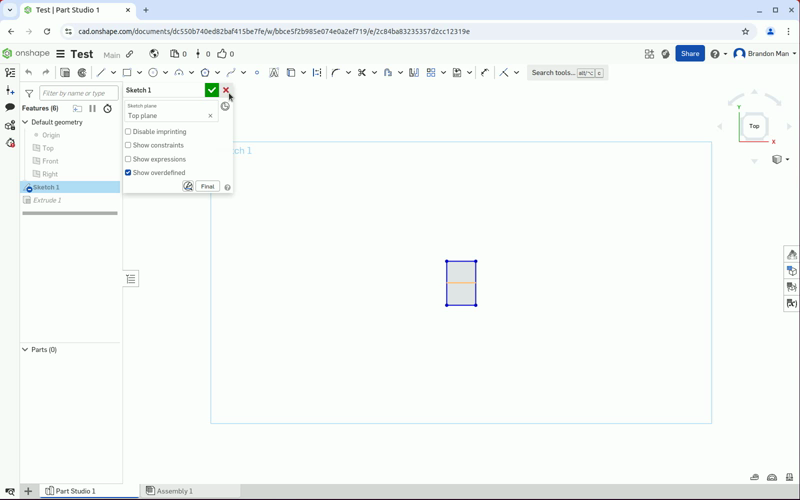
click(229, 92)
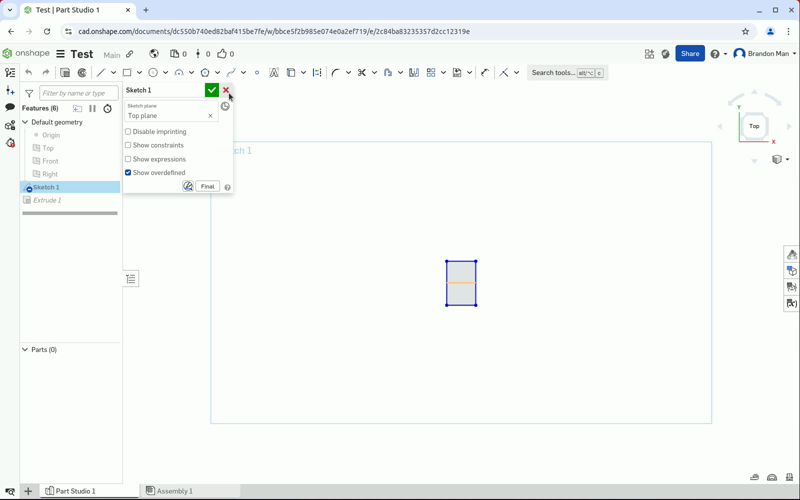
key(shift+s)
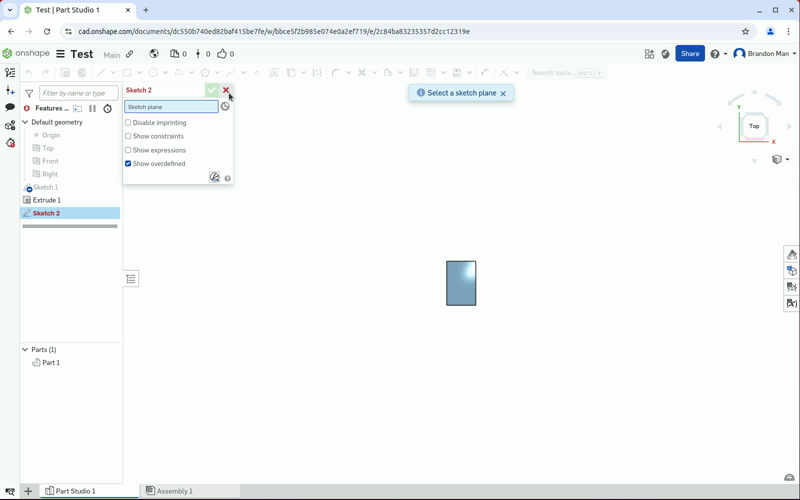
mouse_move(73, 150)
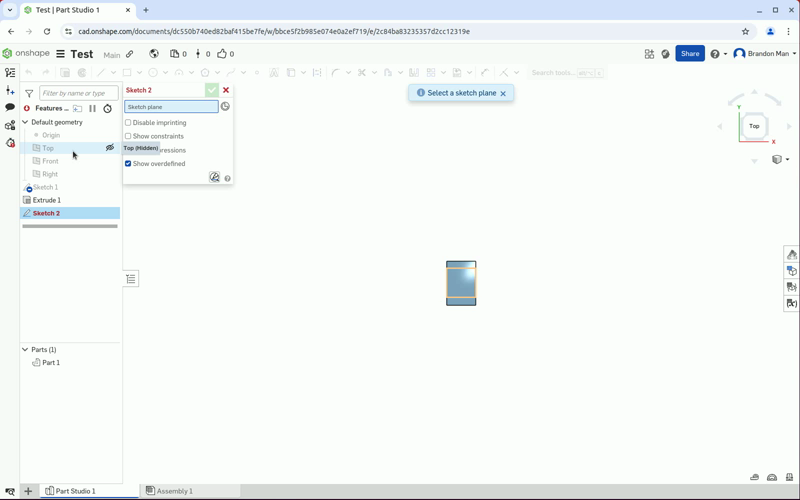
click(73, 150)
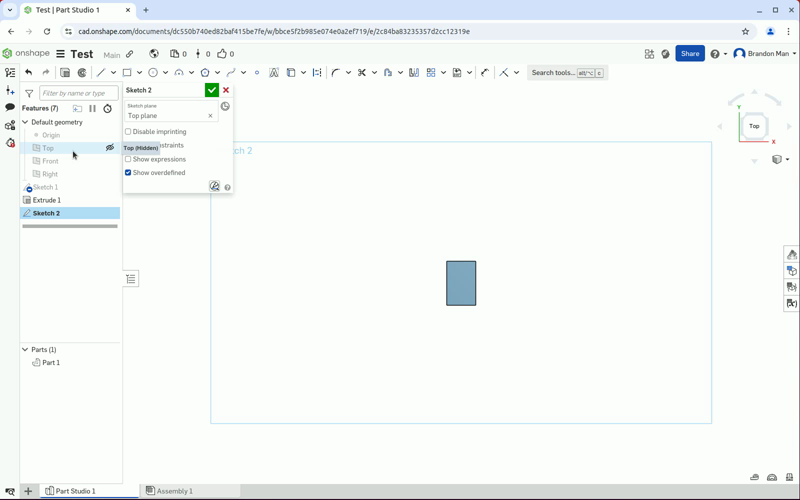
mouse_move(73, 352)
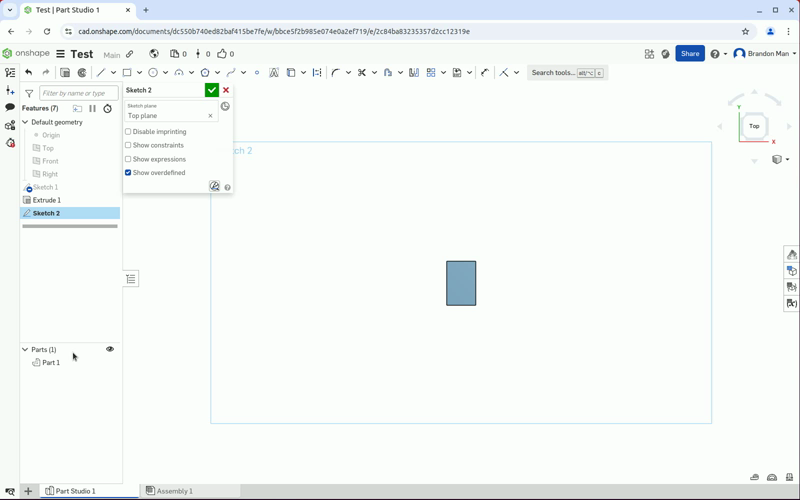
key(y)
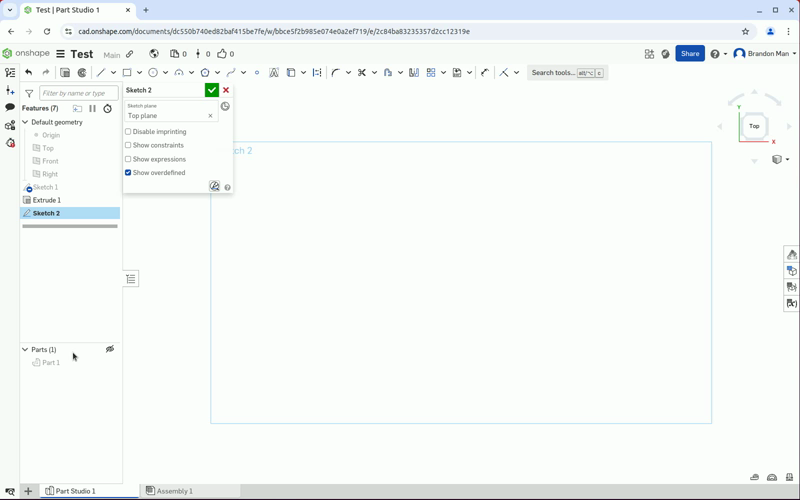
key(l)
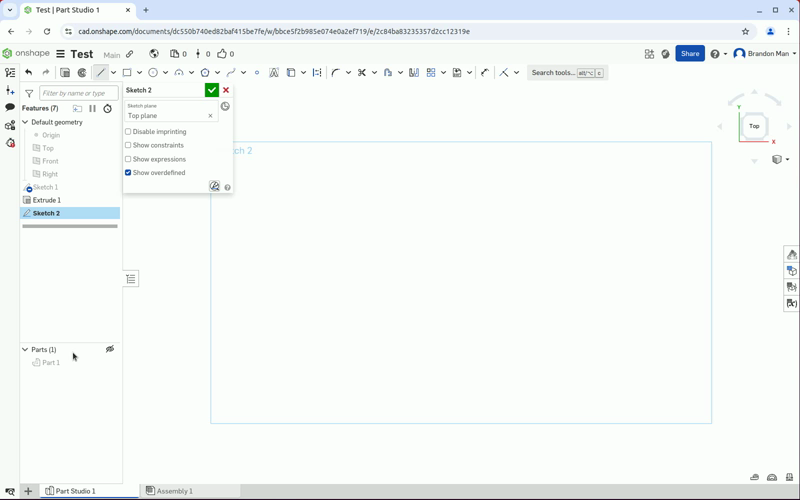
key_down(shift)
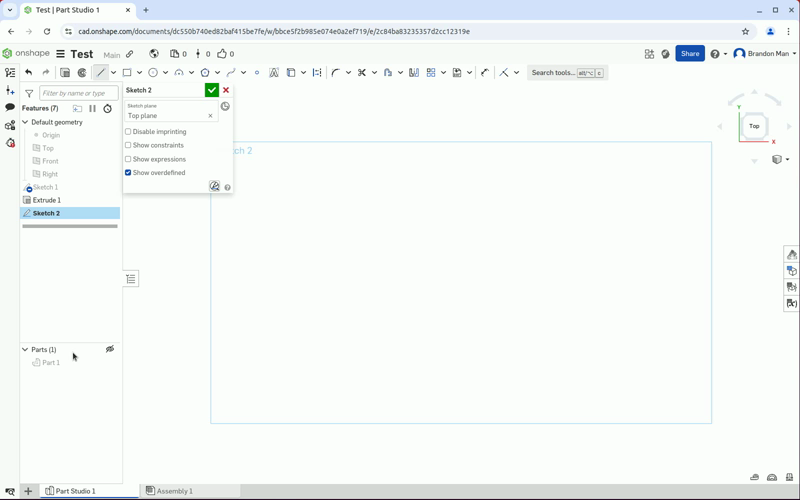
mouse_move(543, 297)
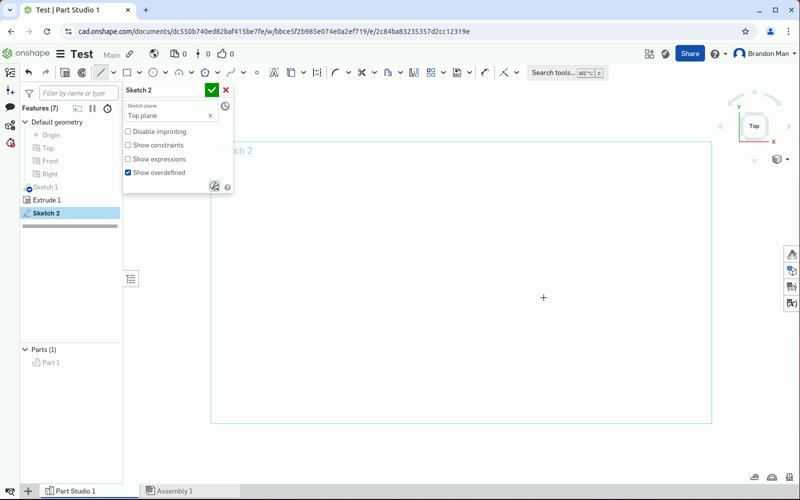
click(543, 297)
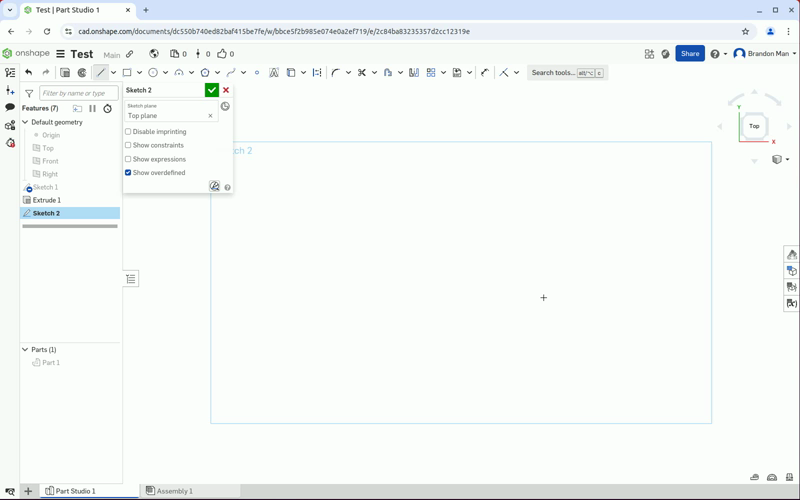
key_up(shift)
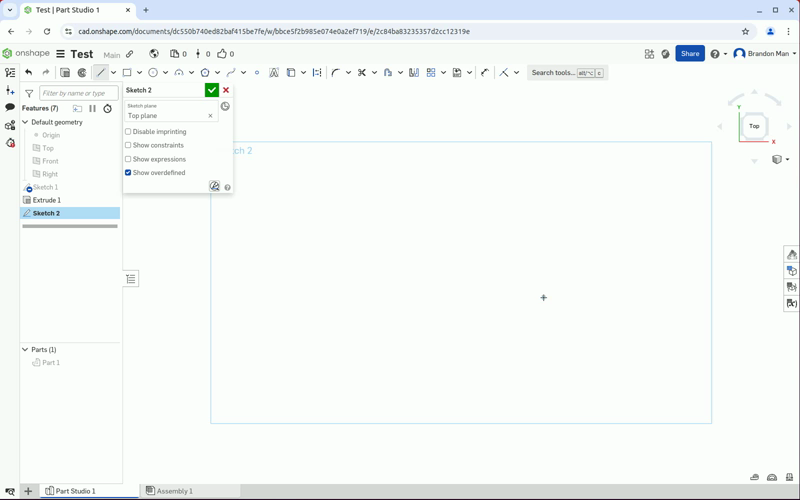
key_down(shift)
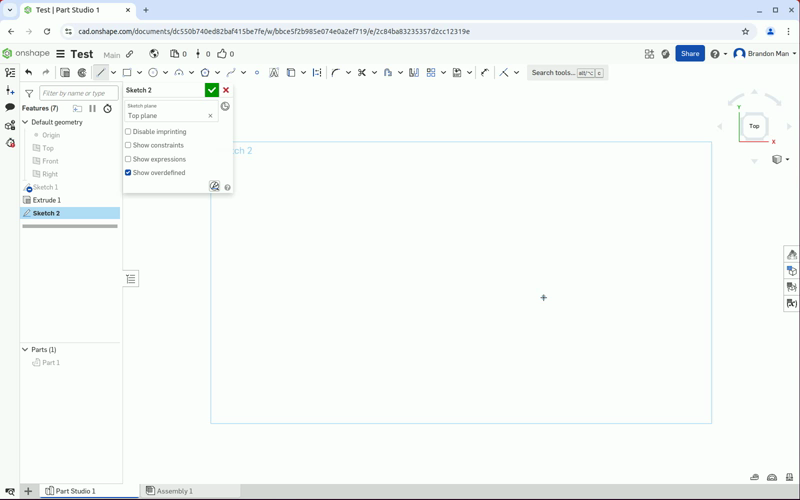
mouse_move(573, 297)
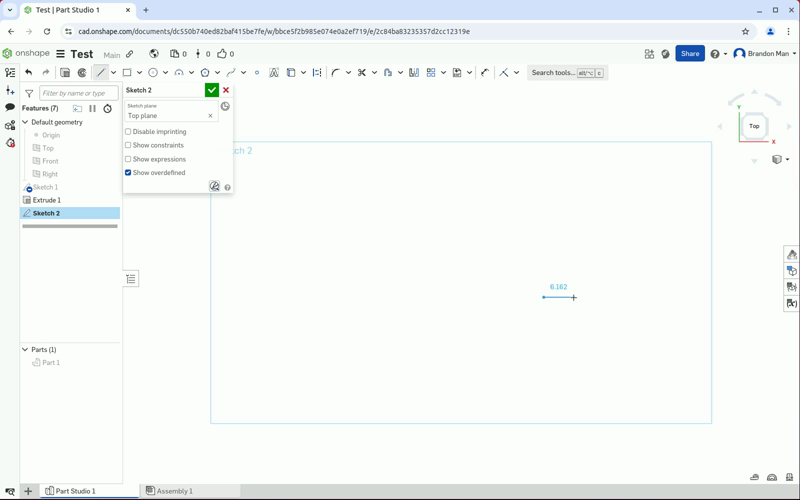
mouse_move(573, 297)
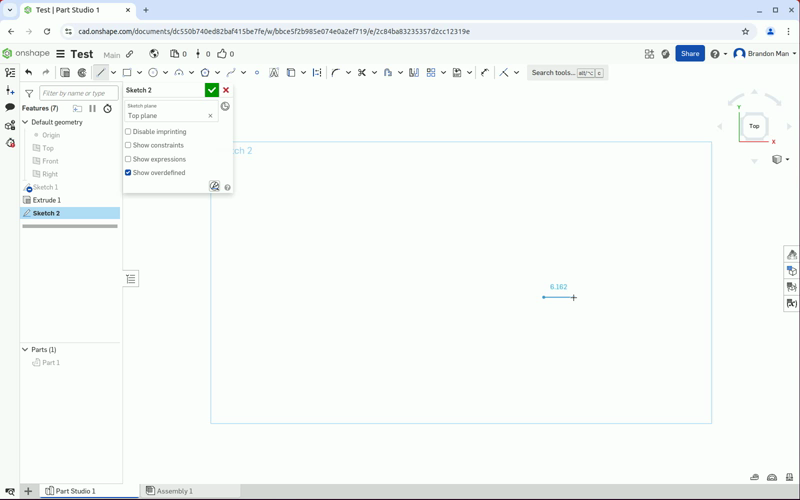
click(573, 297)
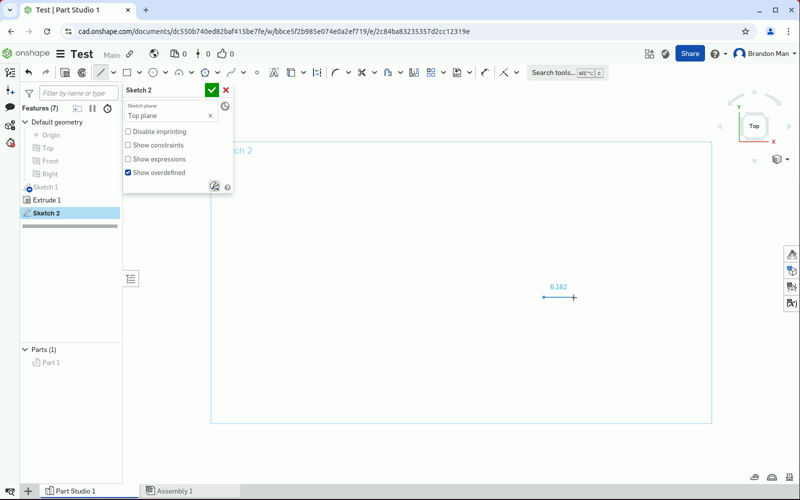
key_up(shift)
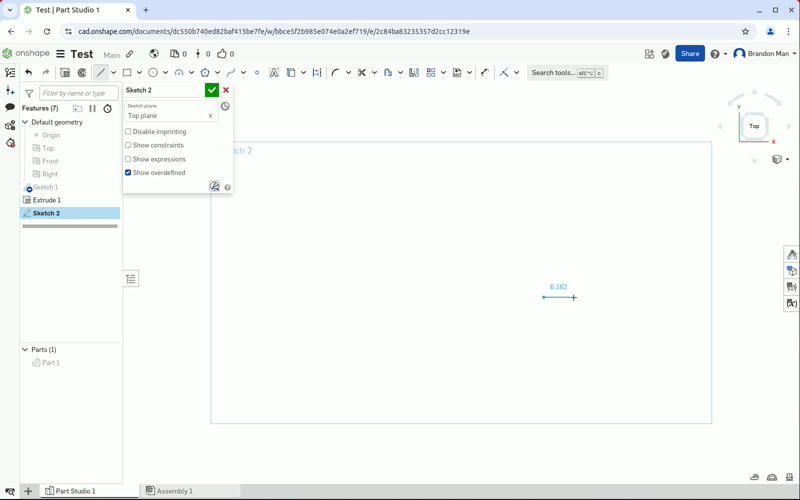
key_down(shift)
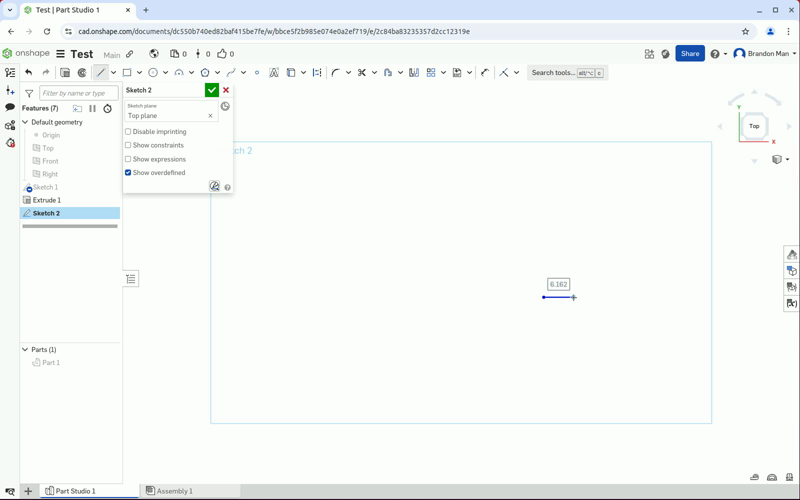
mouse_move(589, 297)
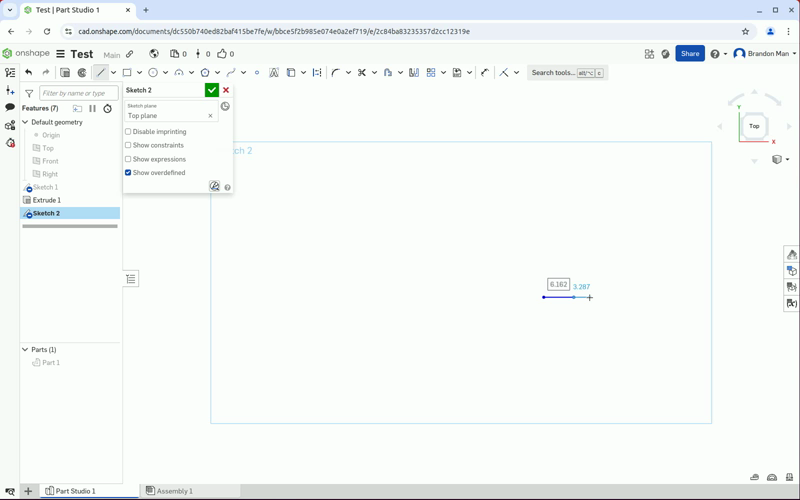
mouse_move(573, 262)
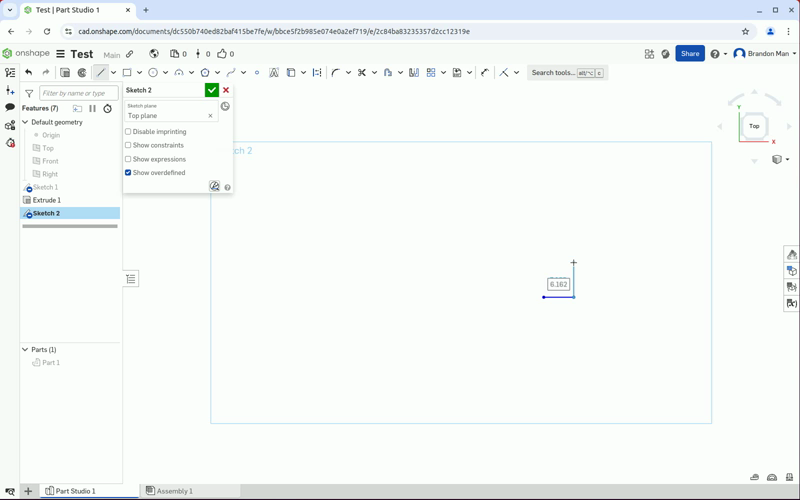
click(573, 262)
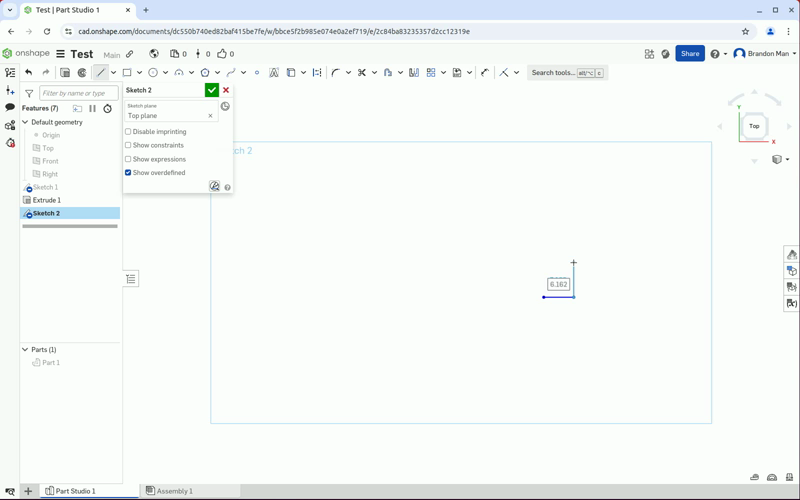
key_up(shift)
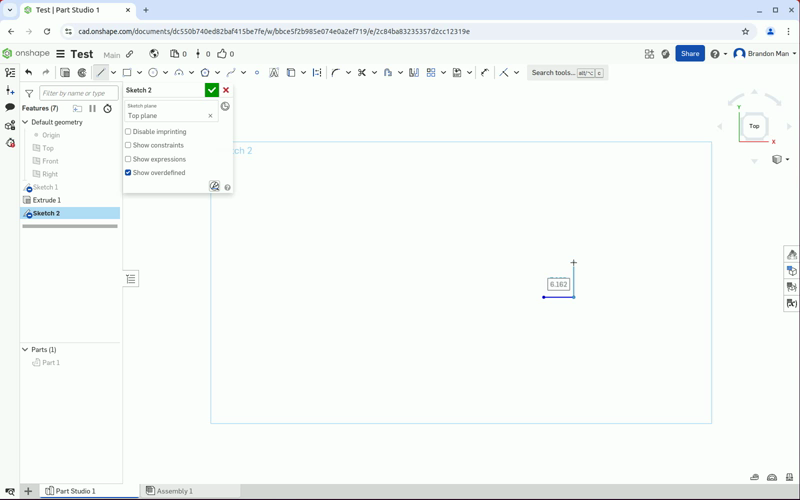
key_down(shift)
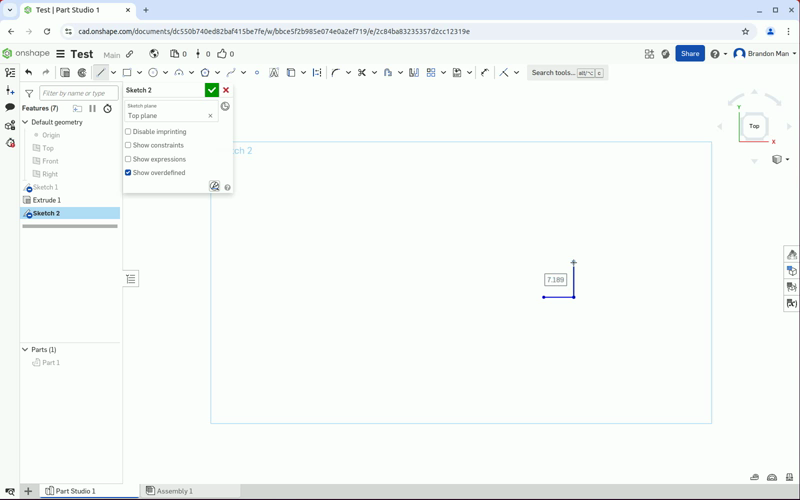
mouse_move(589, 262)
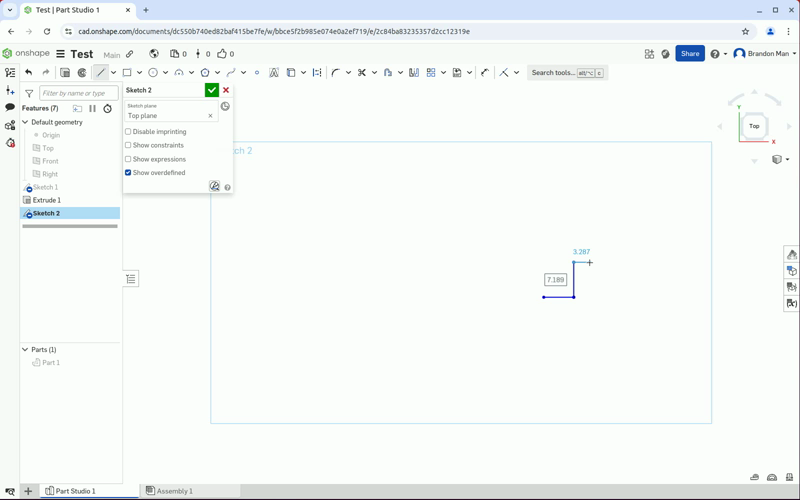
mouse_move(543, 262)
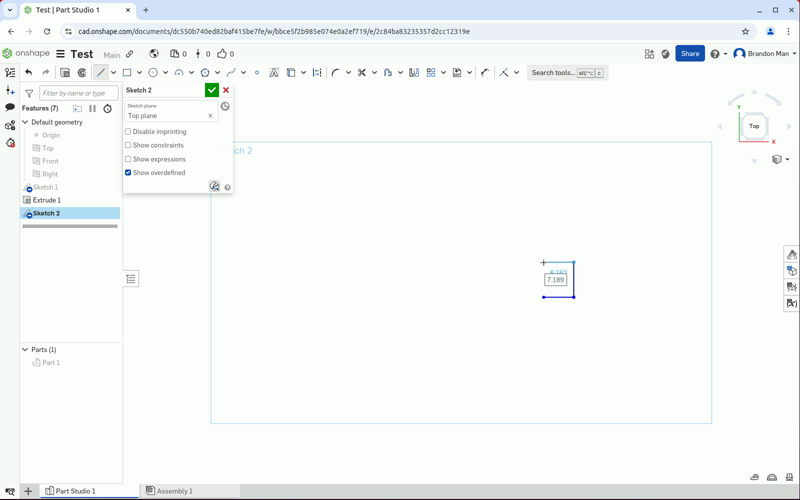
click(543, 262)
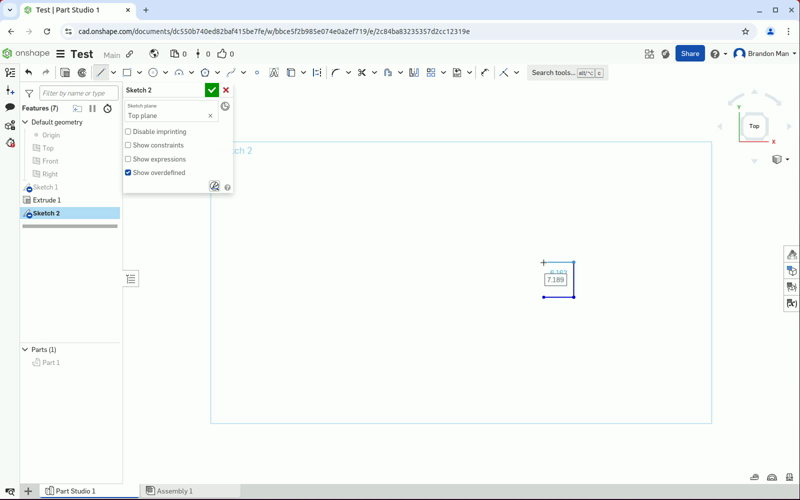
key_up(shift)
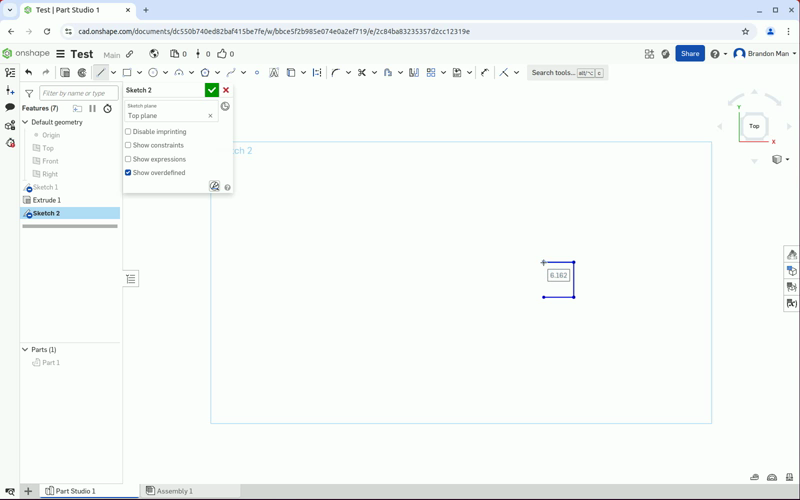
mouse_move(573, 262)
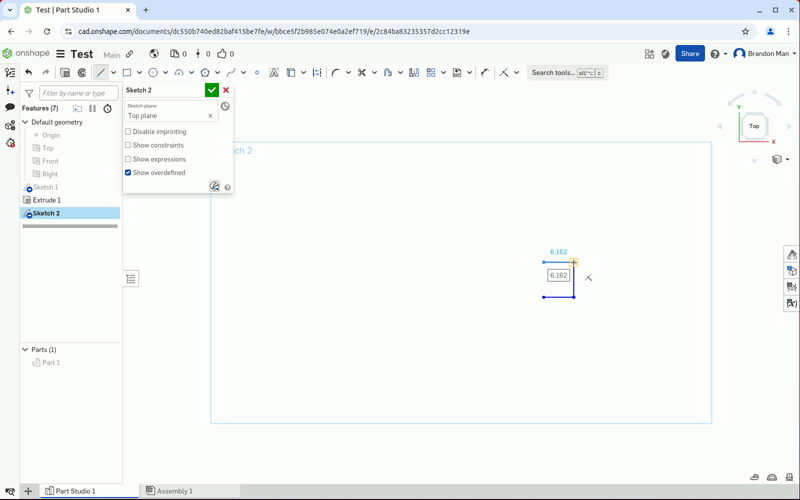
key_down(shift)
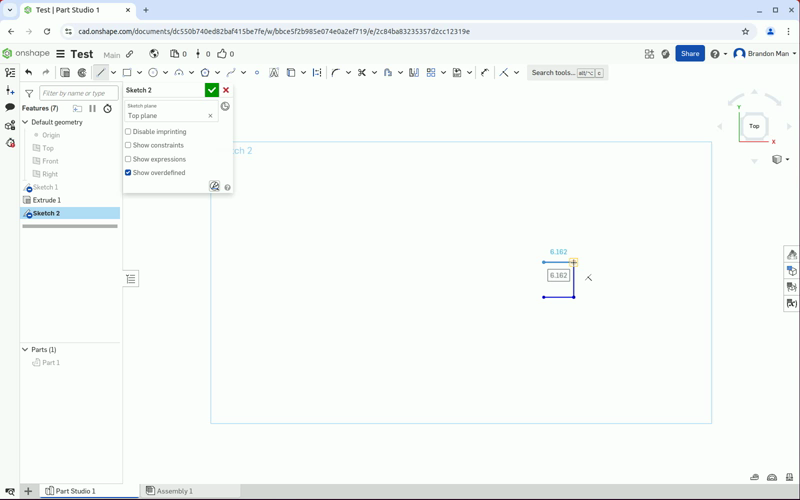
mouse_move(543, 297)
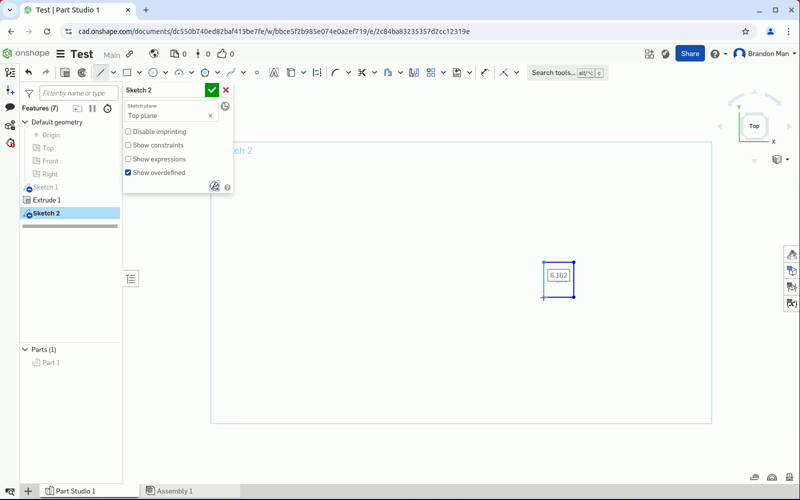
key_up(shift)
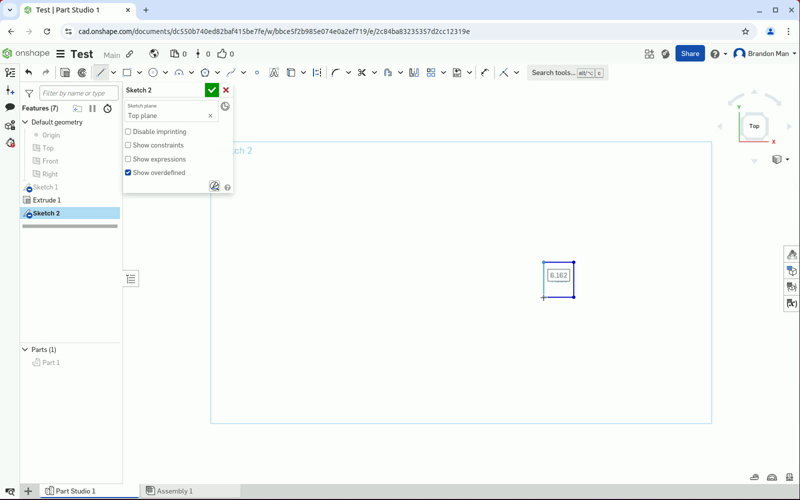
click(543, 297)
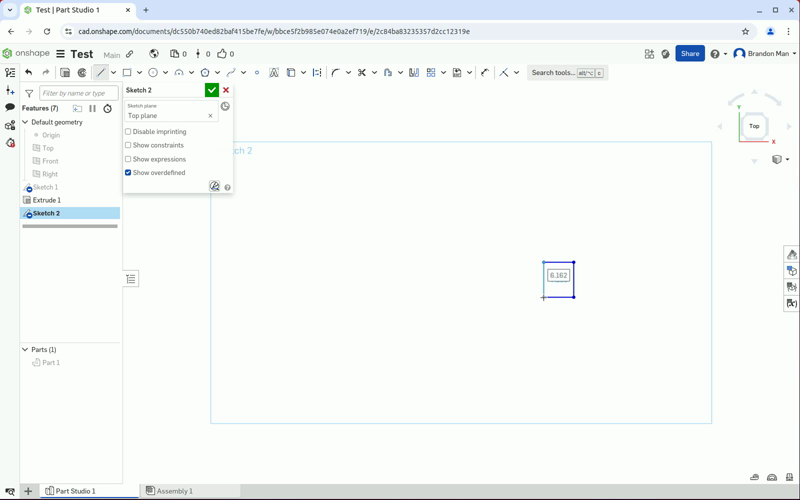
key(esc)
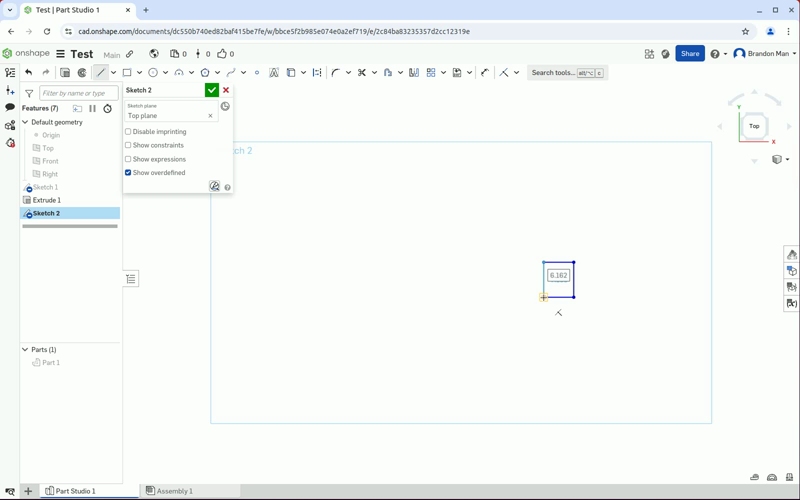
mouse_move(558, 275)
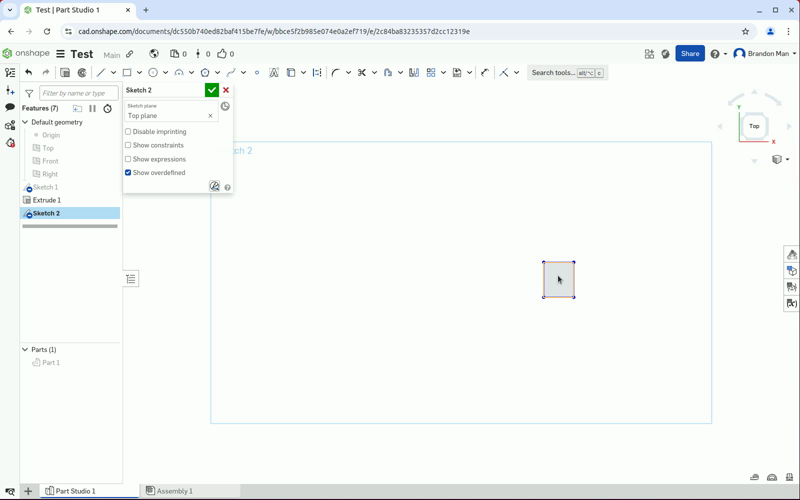
scroll(6)
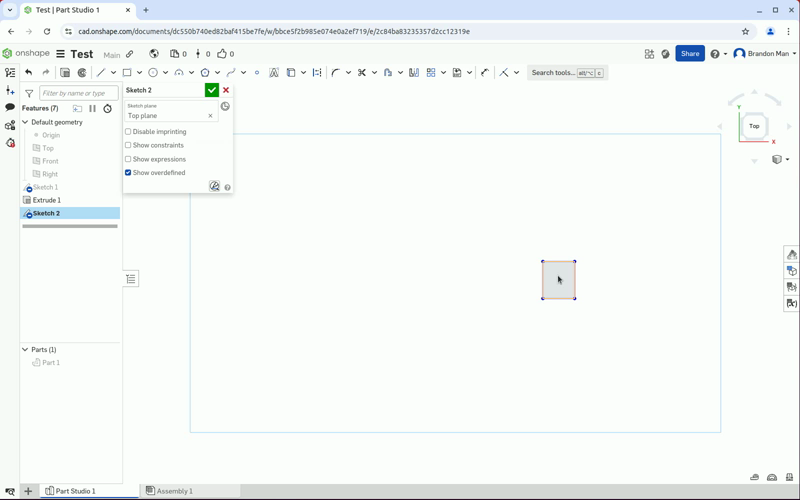
scroll(6)
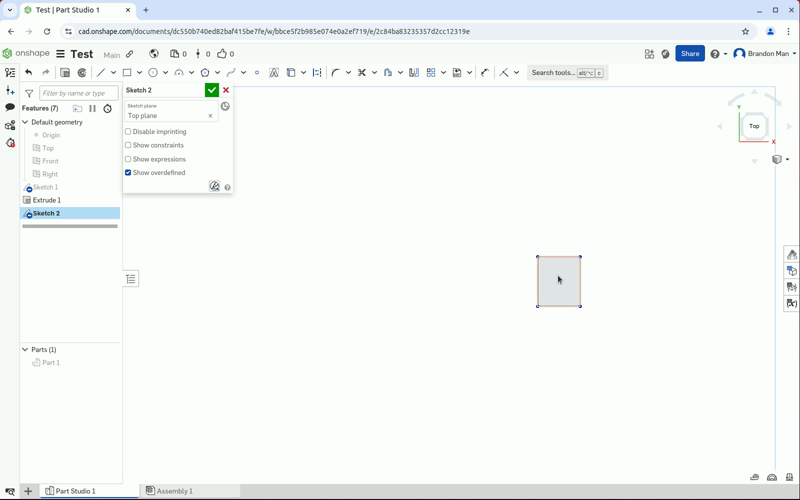
scroll(6)
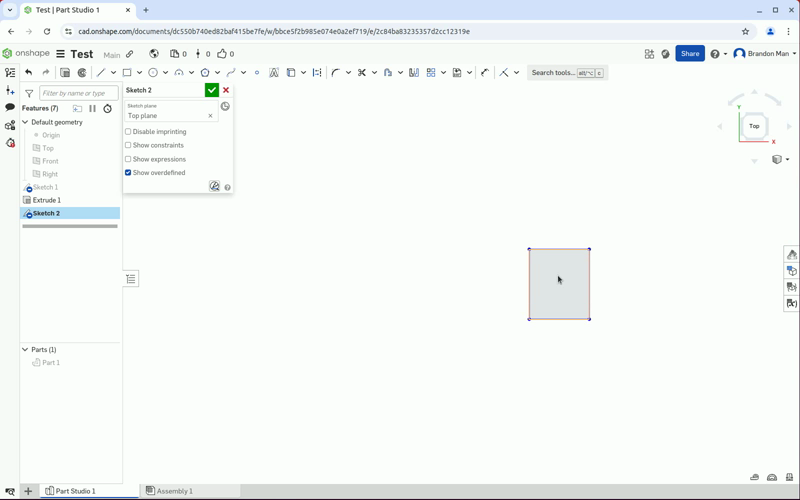
scroll(6)
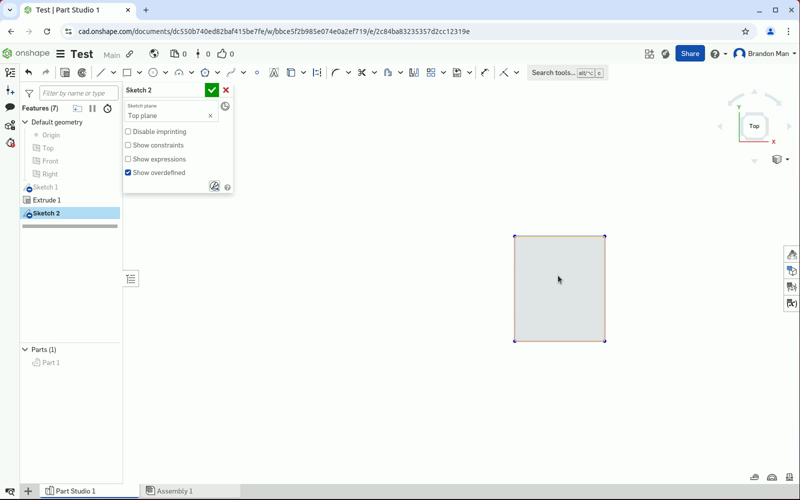
scroll(6)
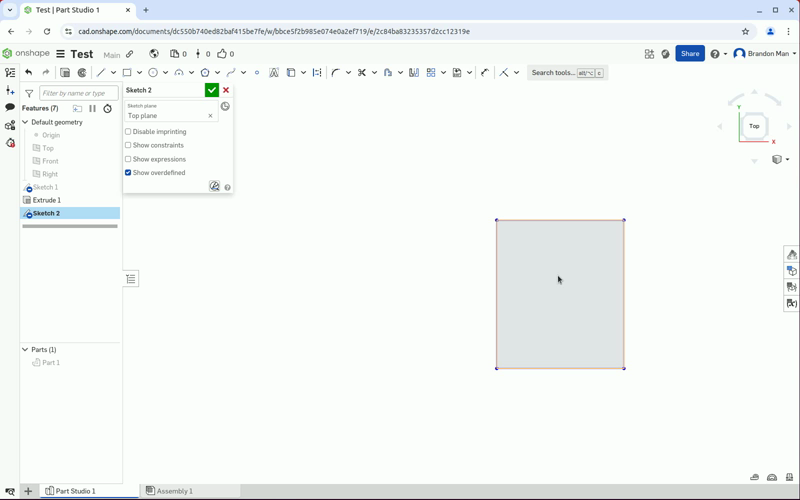
scroll(6)
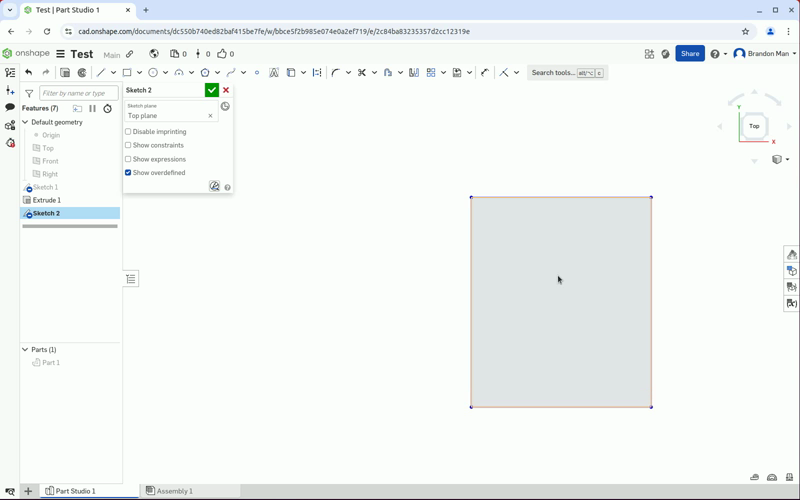
scroll(6)
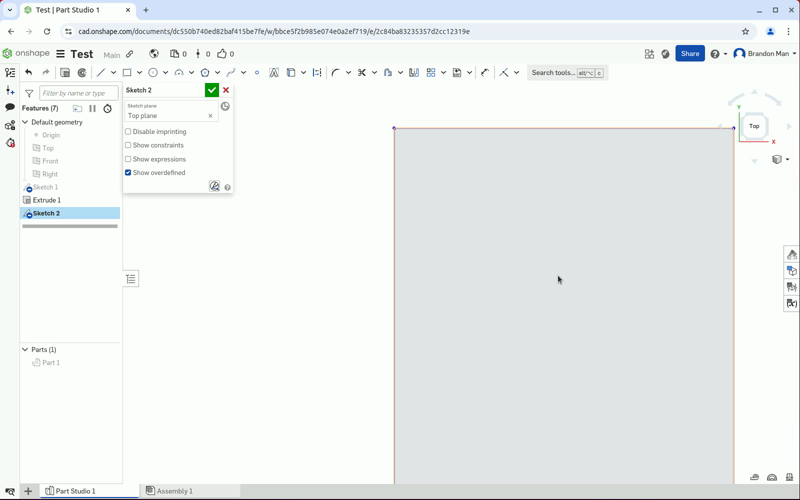
click(558, 275)
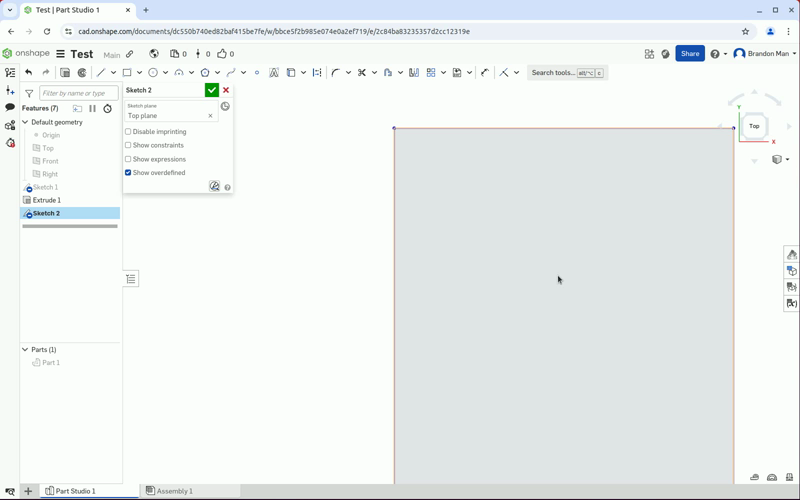
scroll(-6)
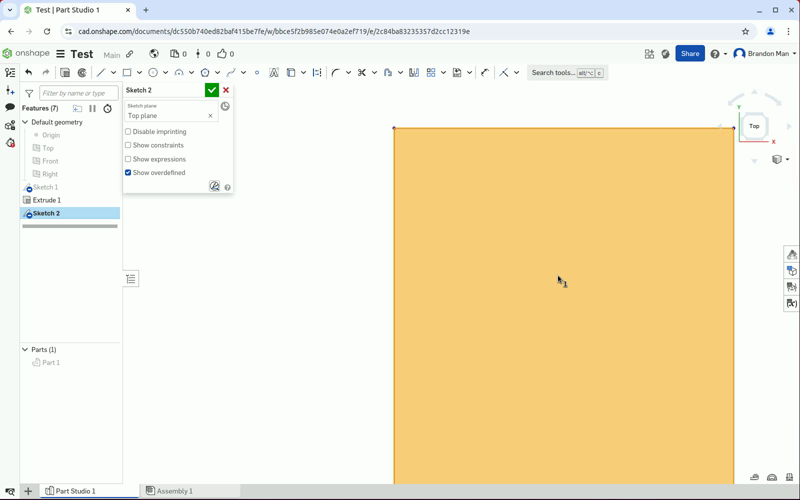
scroll(-6)
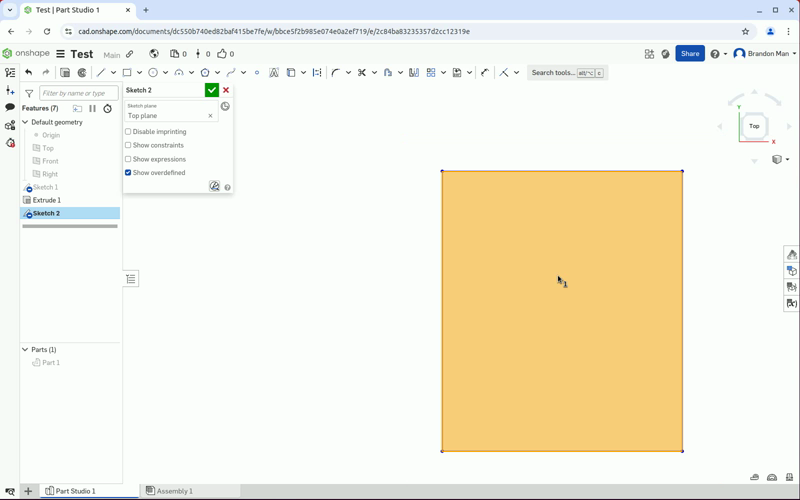
scroll(-6)
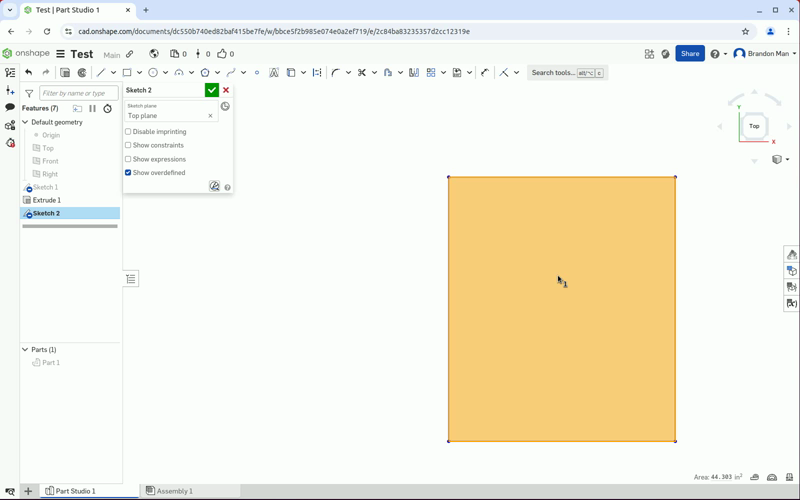
scroll(-6)
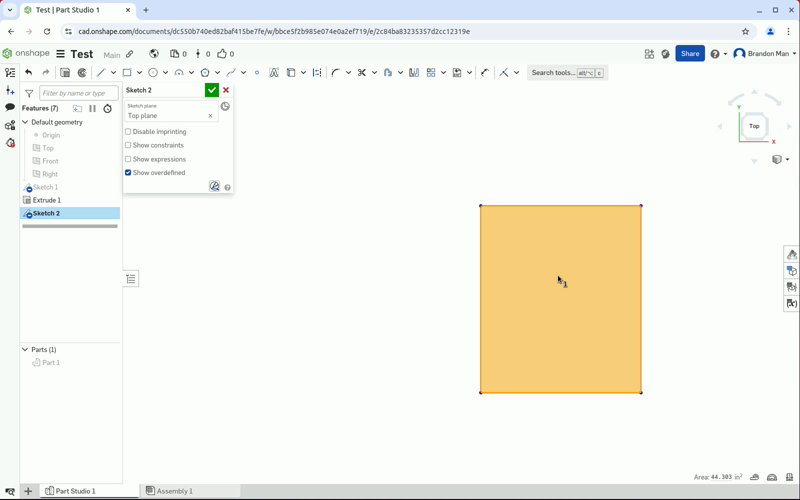
scroll(-6)
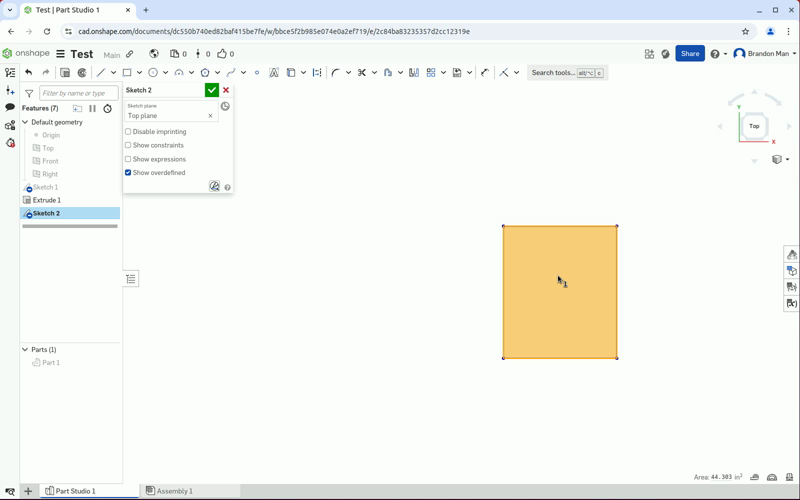
scroll(-6)
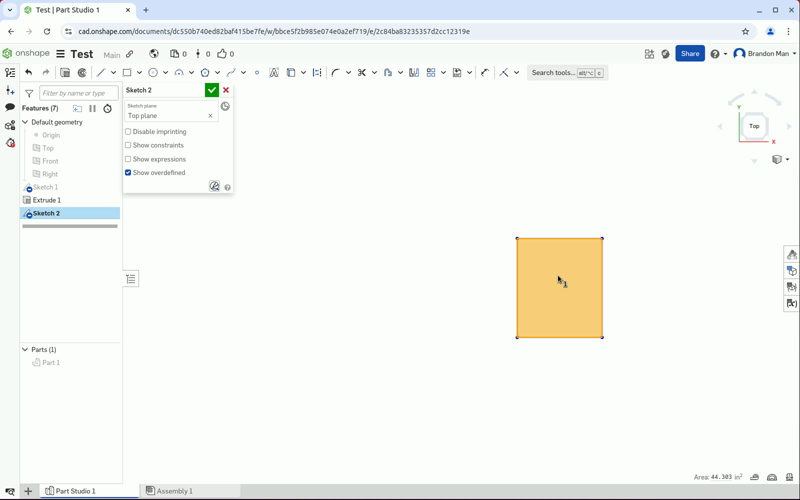
scroll(-6)
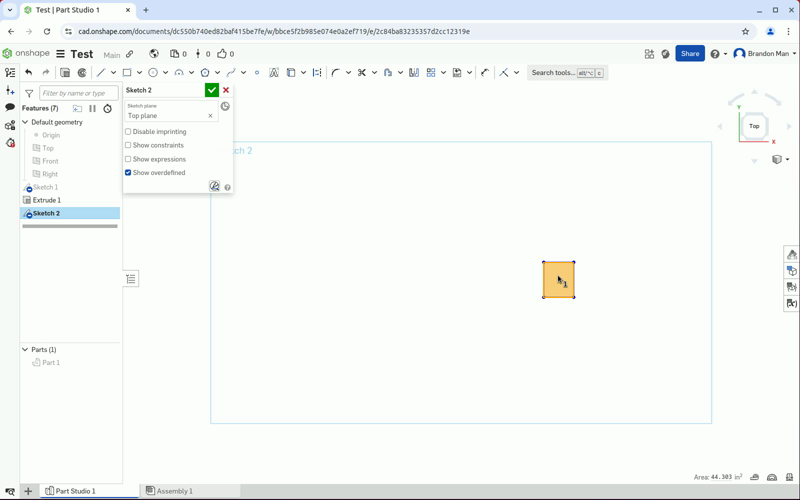
mouse_move(73, 352)
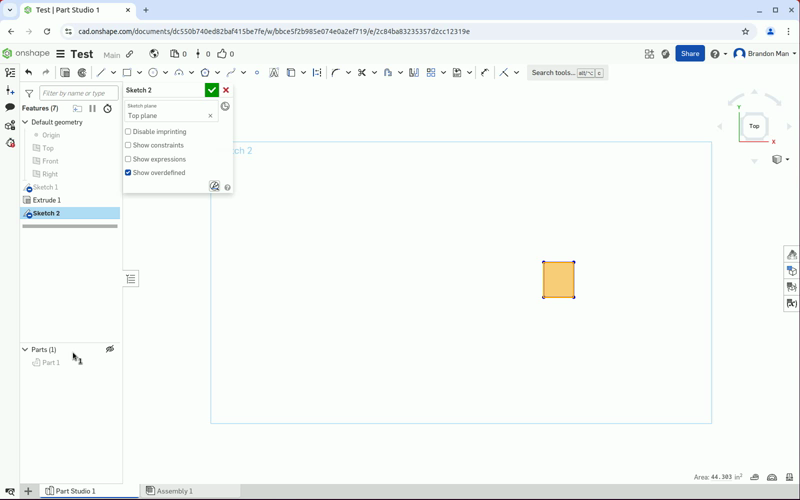
key(shift+y)
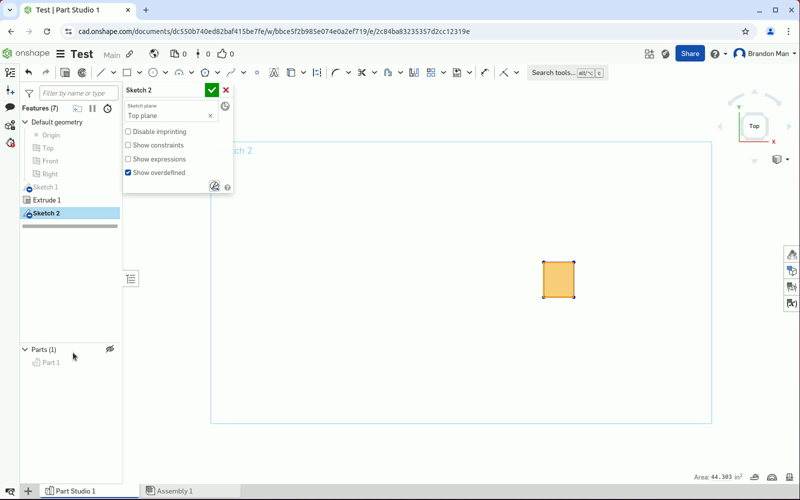
key(shift+e)
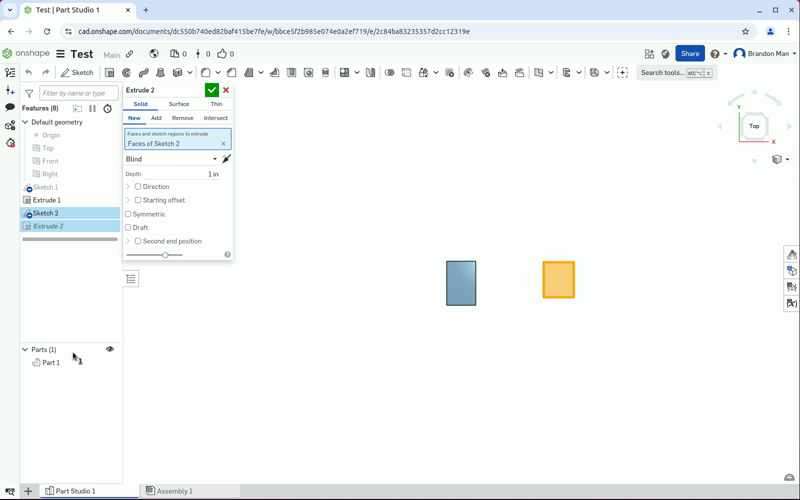
mouse_move(143, 106)
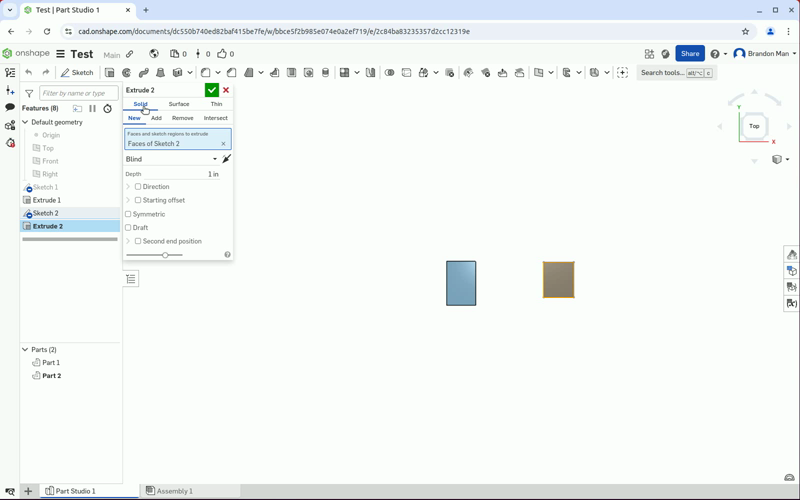
click(143, 106)
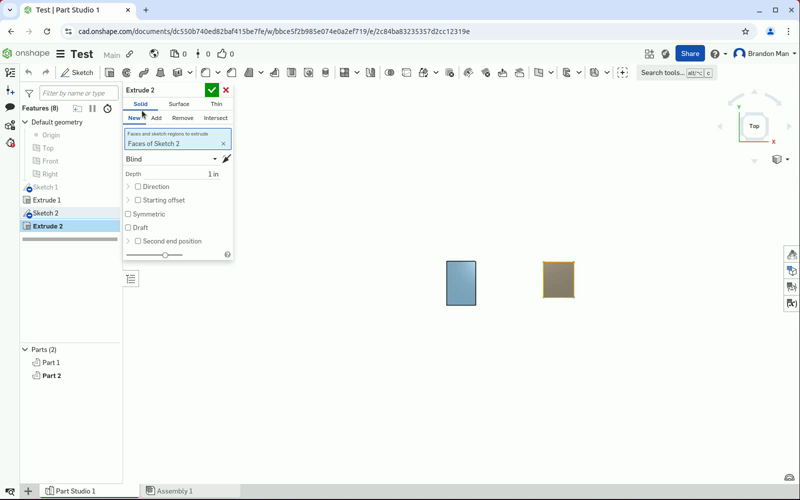
mouse_move(137, 120)
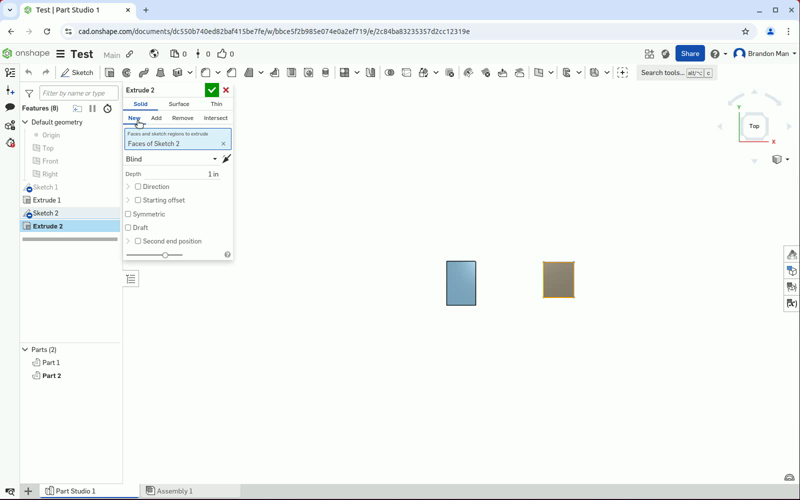
click(137, 120)
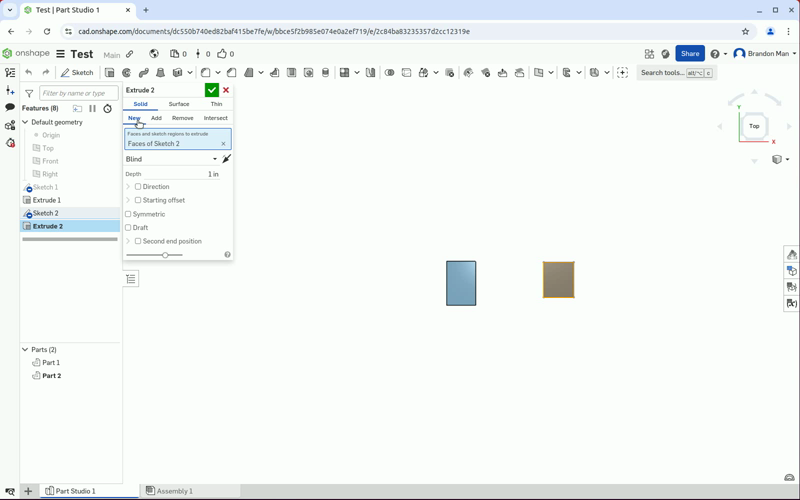
key(tab, 4)
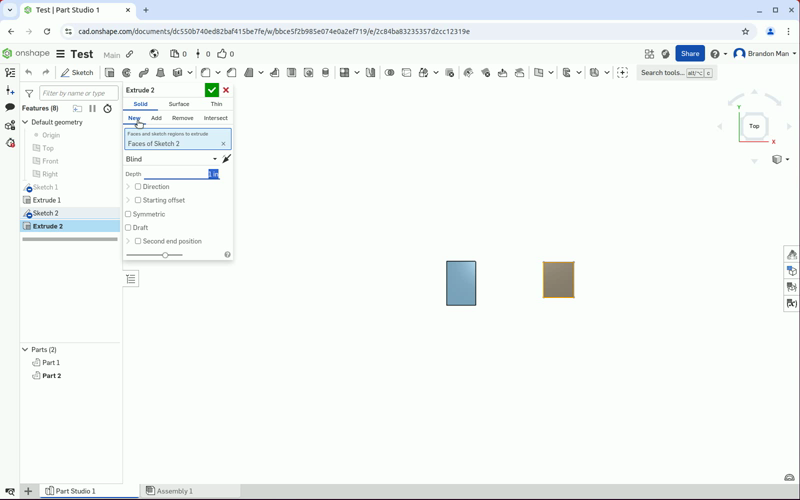
text(17.812)
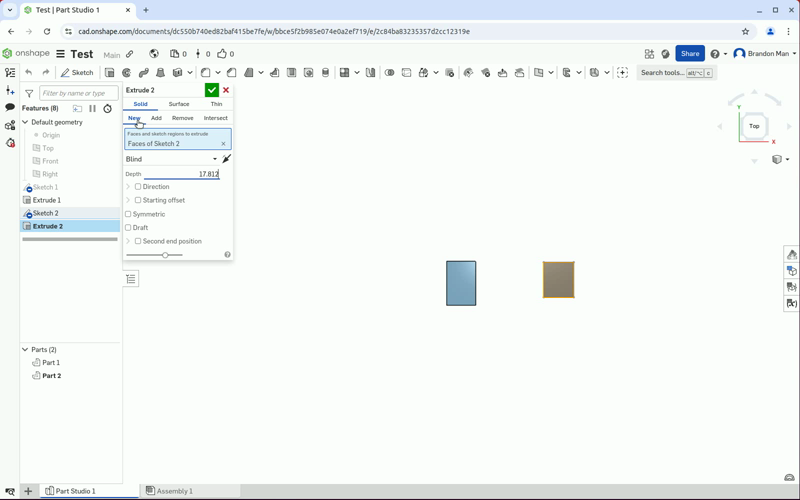
key(tab, 3)
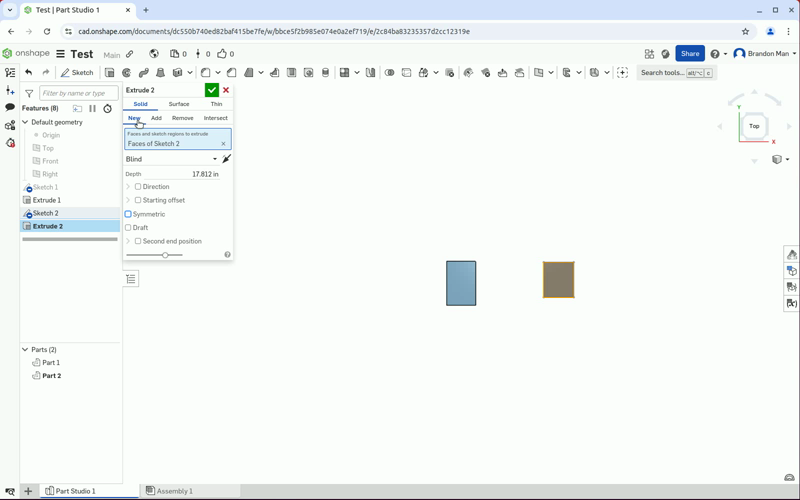
key(space)
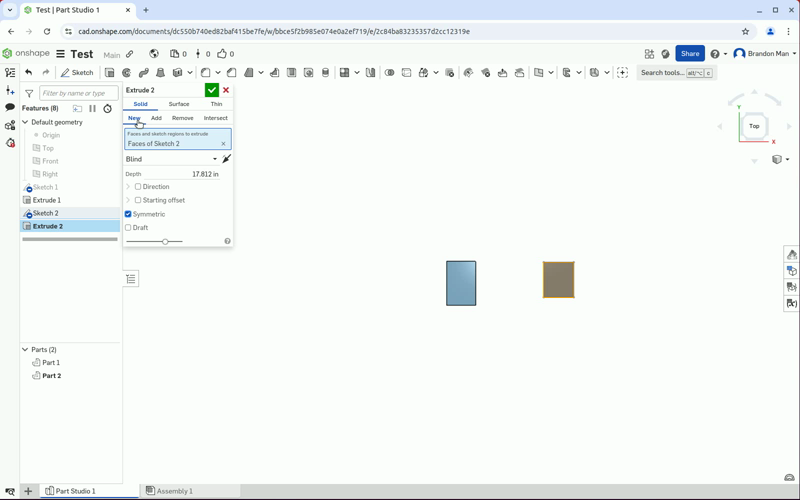
key(enter)
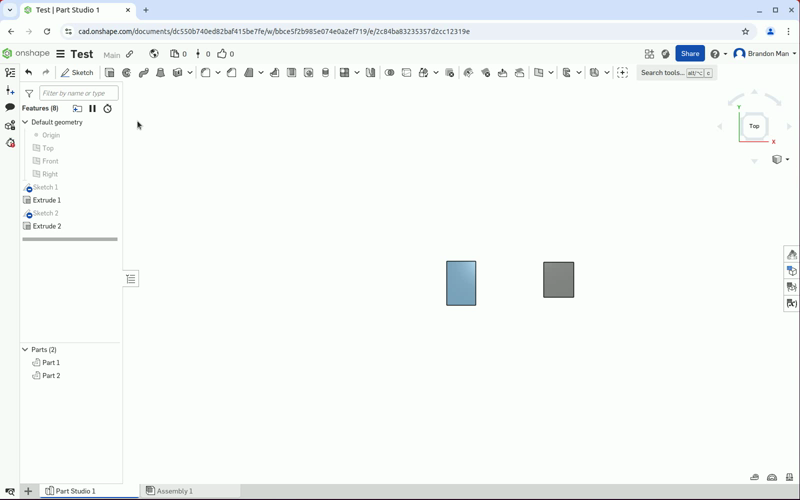
key(shift+h)
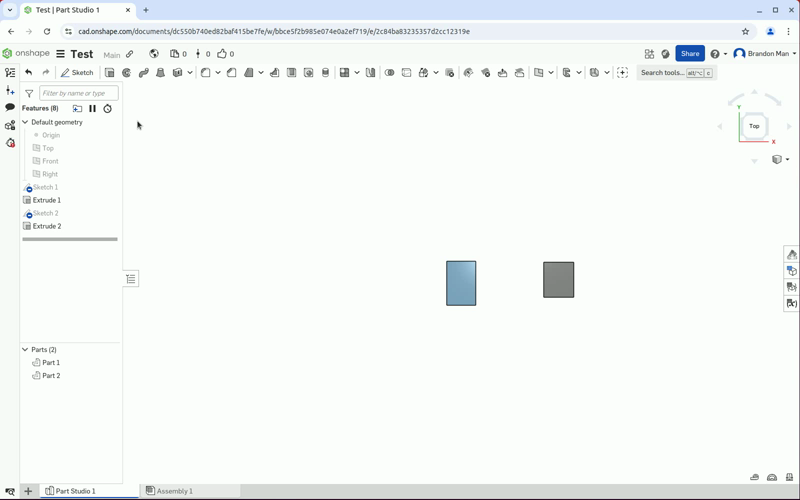
key(shift+h)
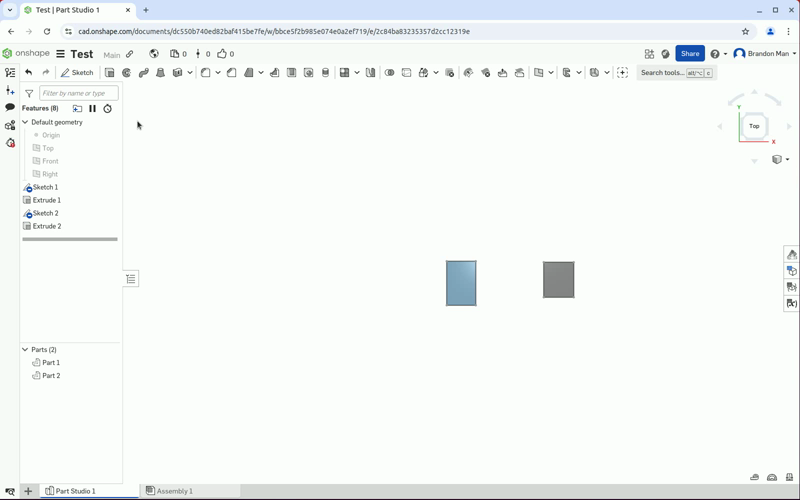
key(shift+7)
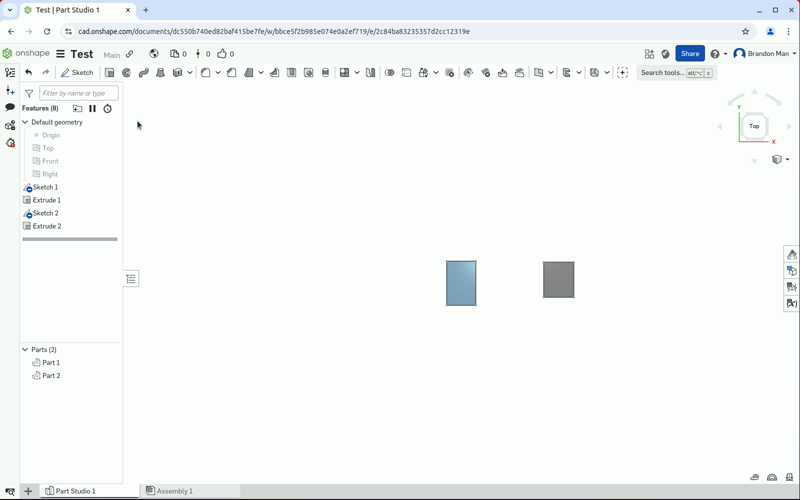
key(up, 3)
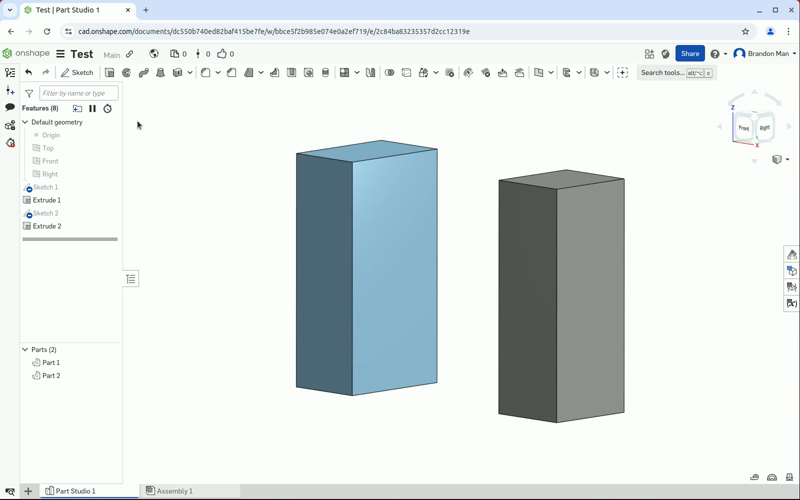
key(left, 3)
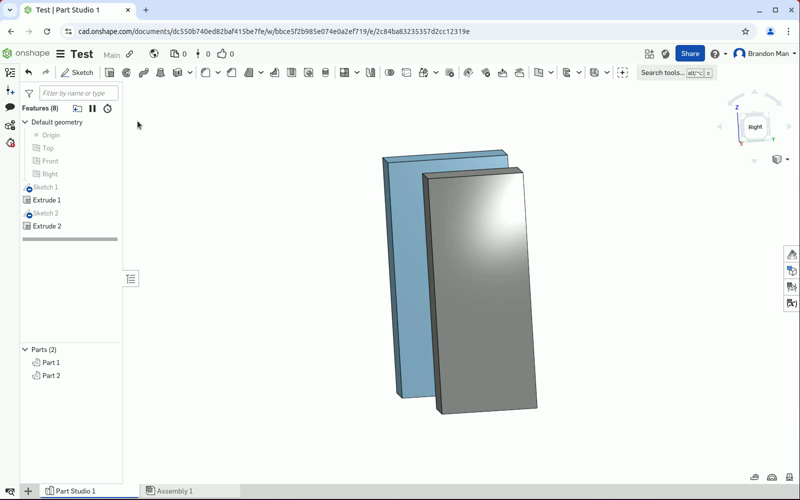
key(right, 3)
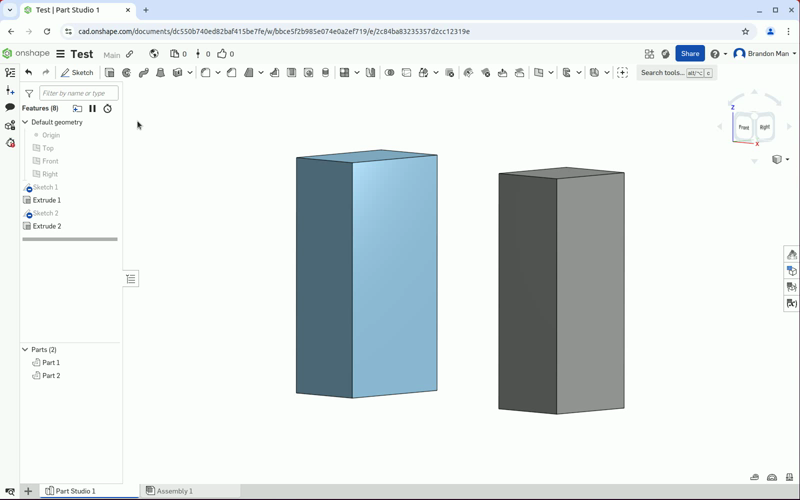
key(down, 3)
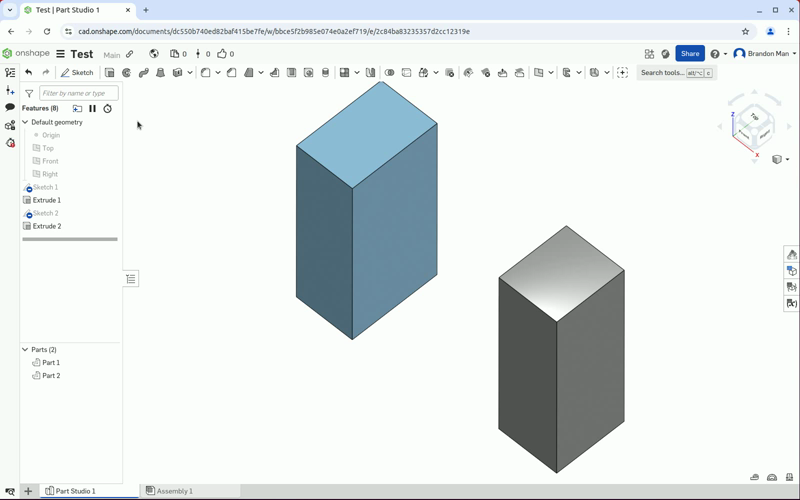
mouse_move(73, 189)
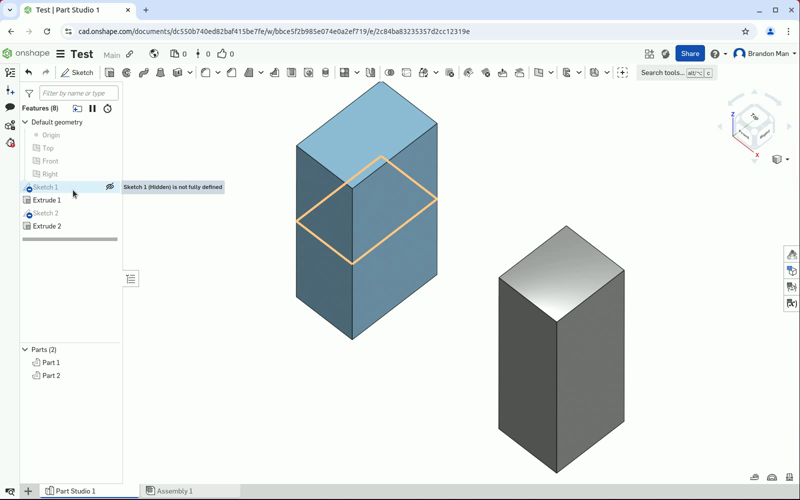
click(73, 189)